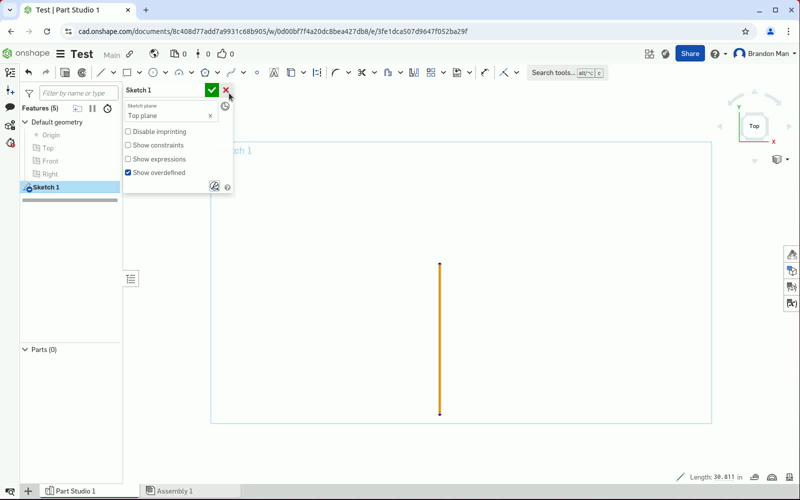
key(shift+h)
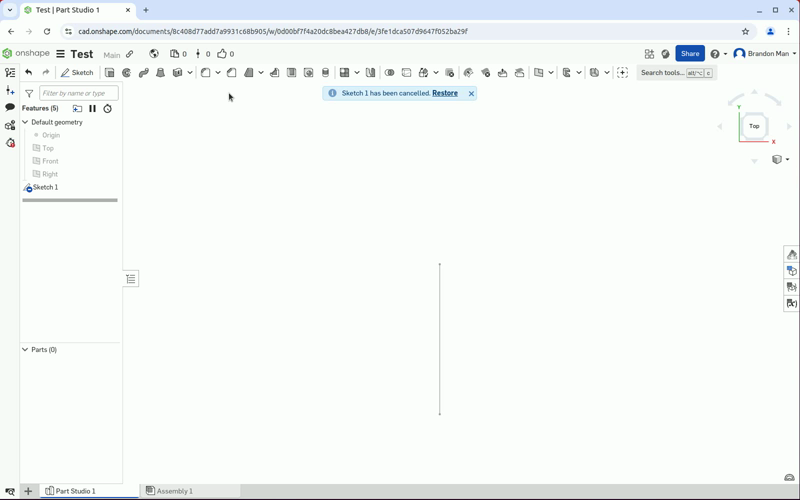
mouse_move(73, 352)
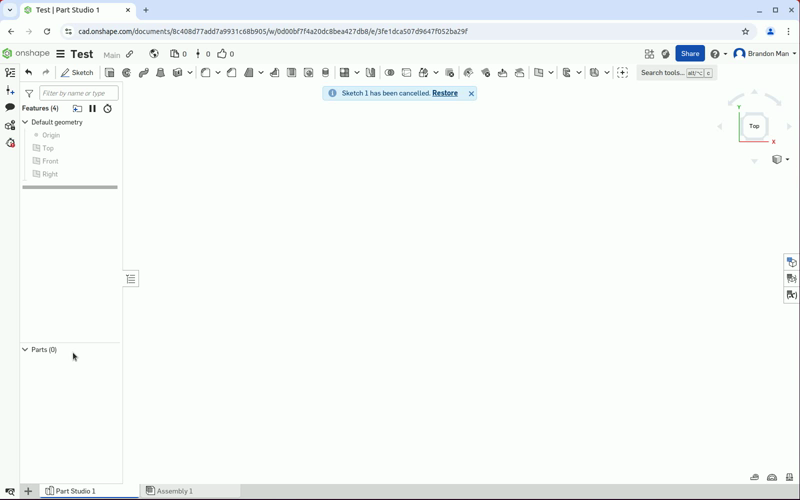
key(y)
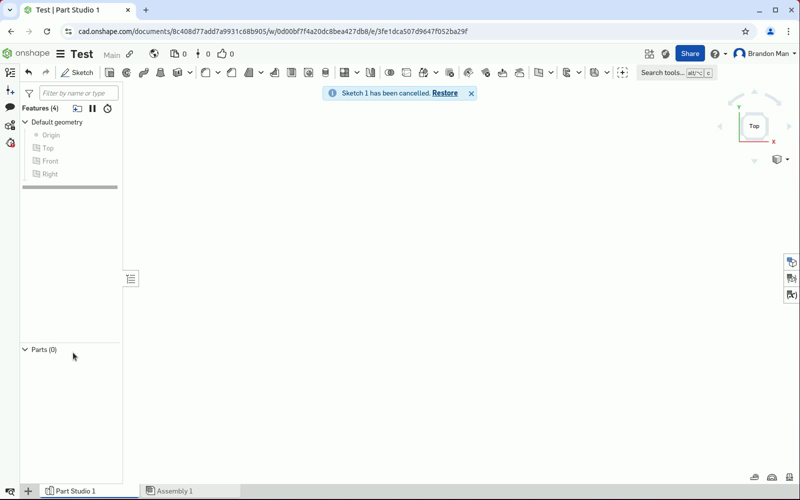
key(shift+p)
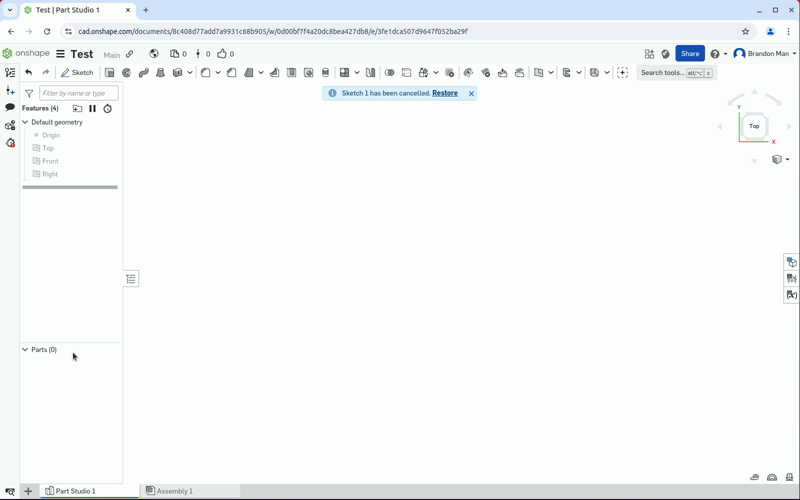
key(space)
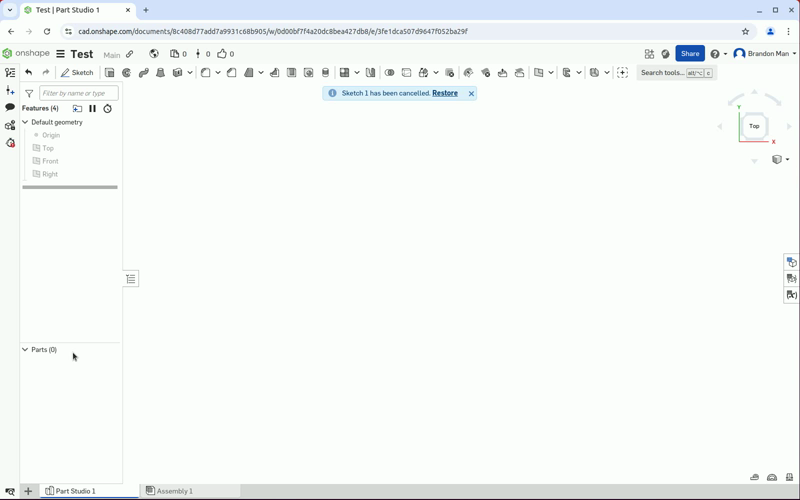
key_down(shift)
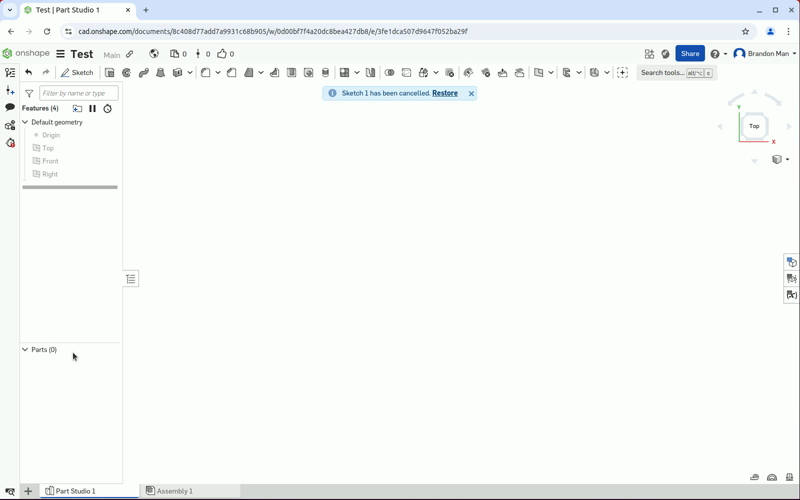
key(up)
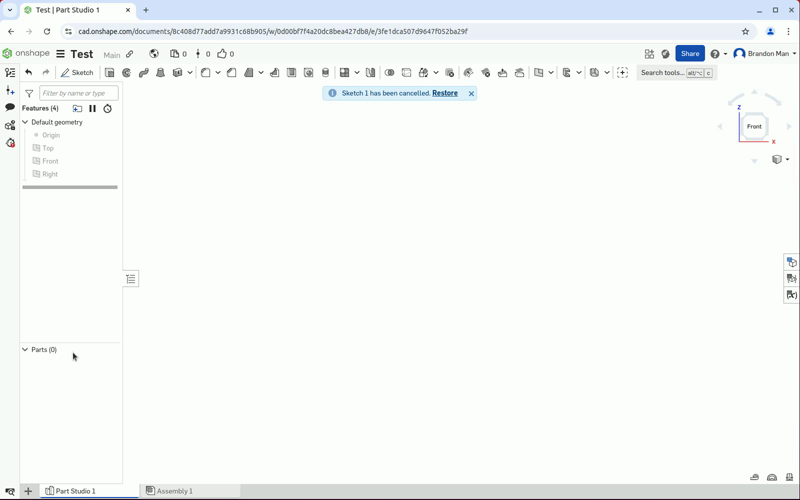
key_up(shift)
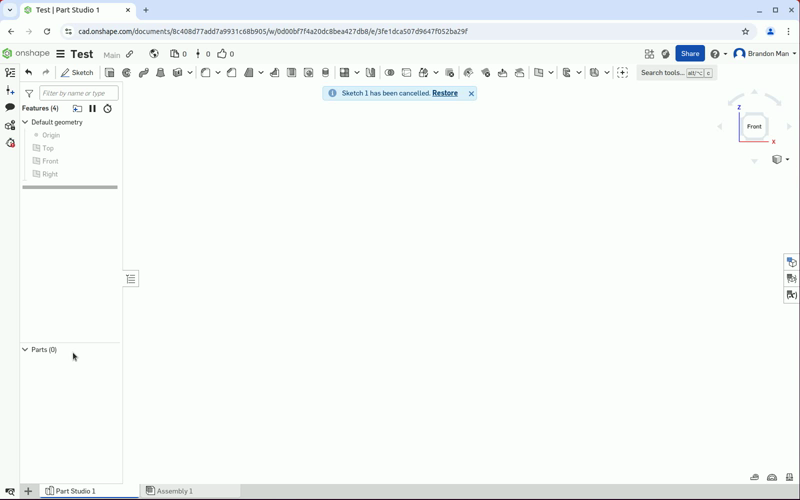
mouse_move(73, 352)
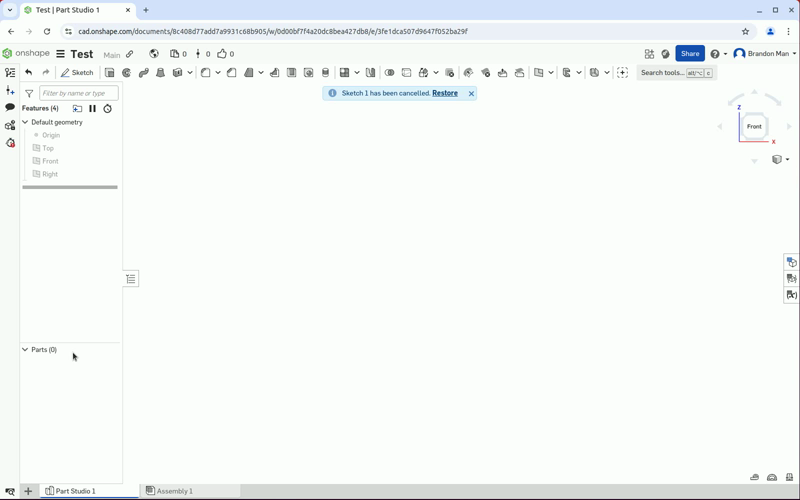
key(shift+y)
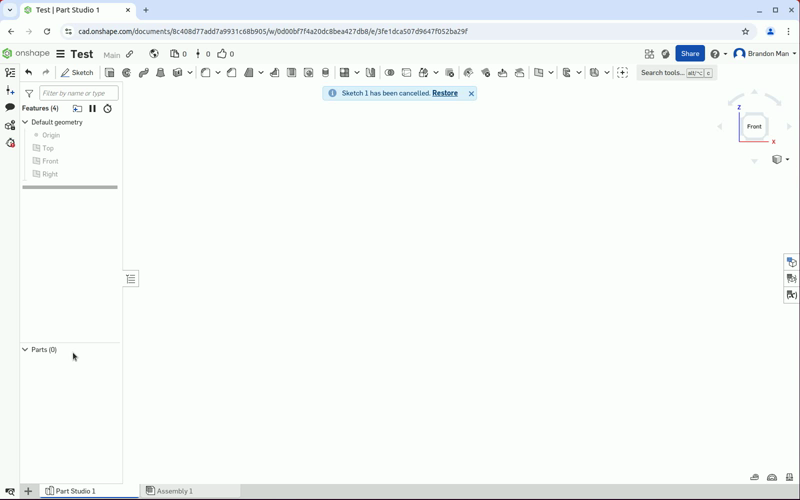
key(shift+s)
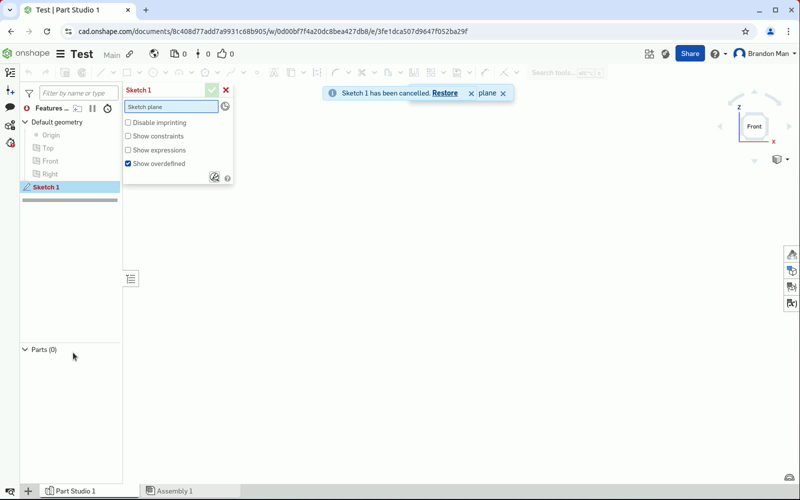
mouse_move(73, 163)
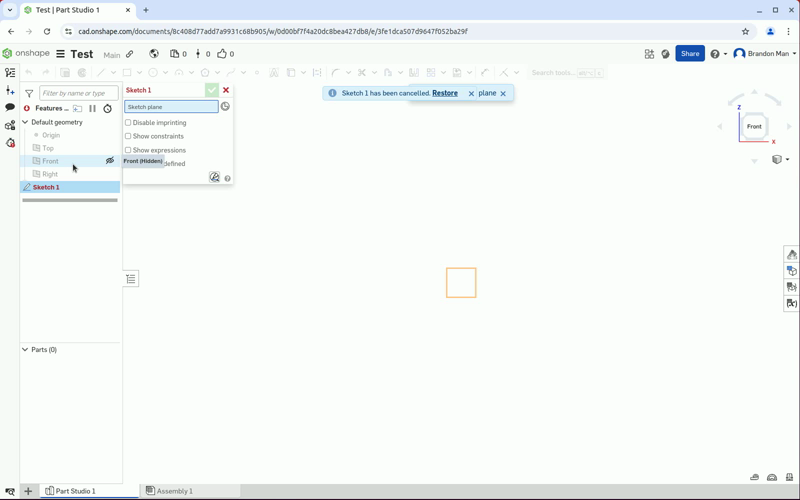
click(73, 163)
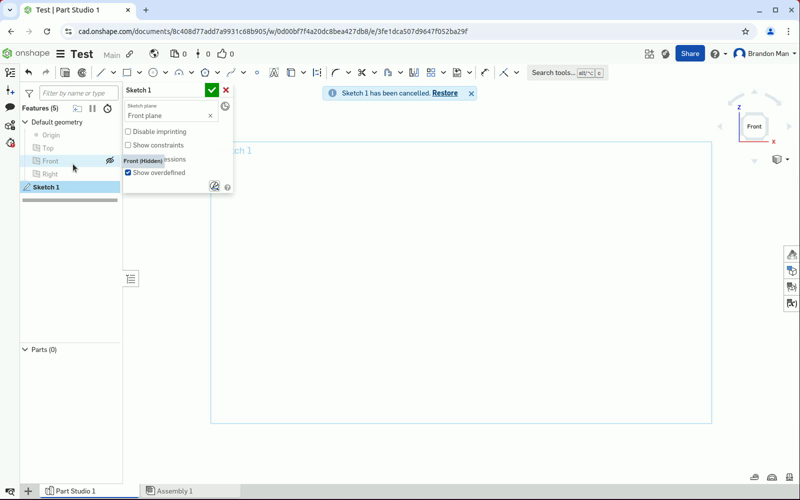
mouse_move(73, 352)
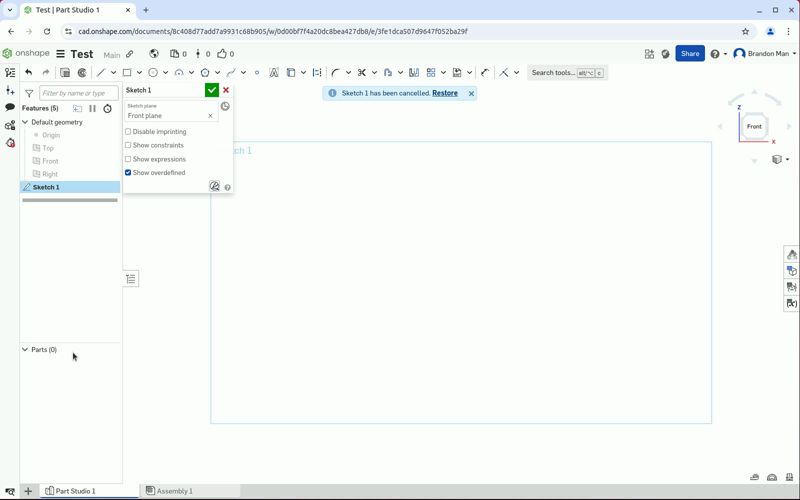
key(y)
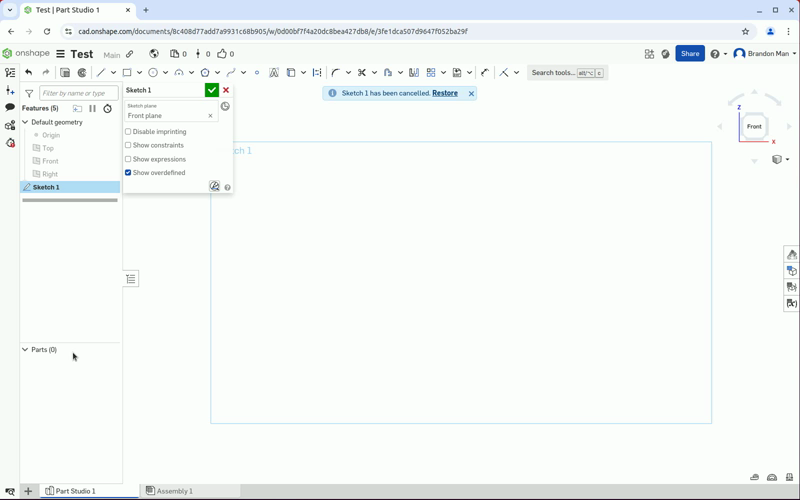
key(l)
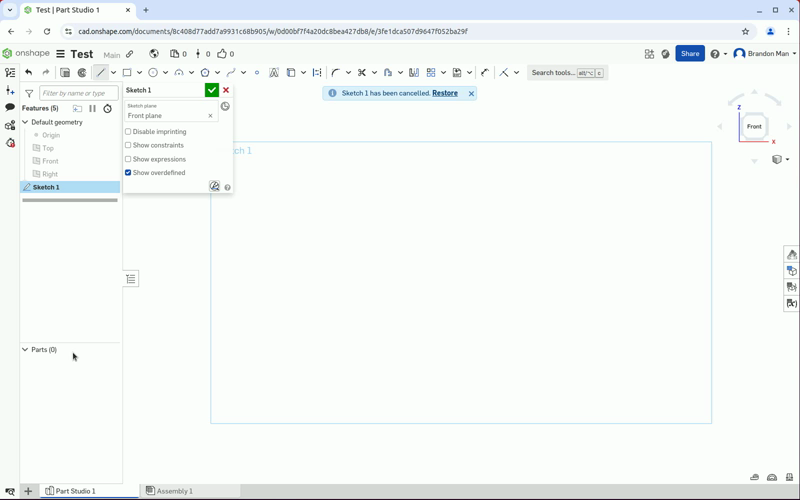
key_down(shift)
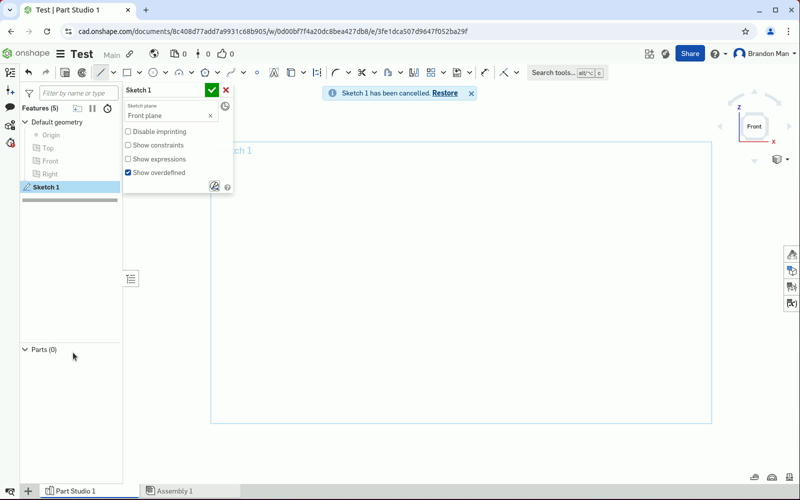
mouse_move(348, 306)
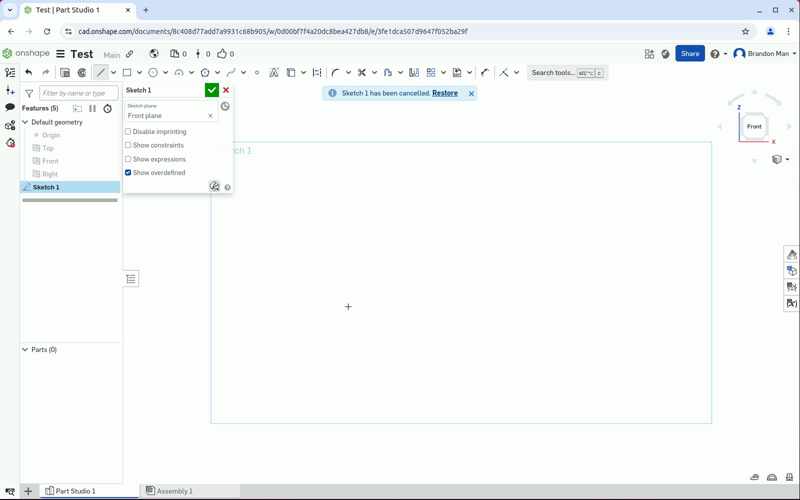
click(348, 306)
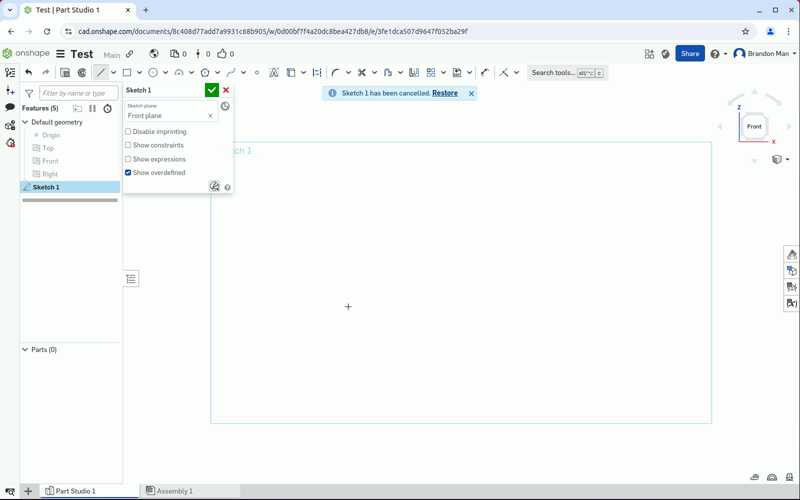
key_up(shift)
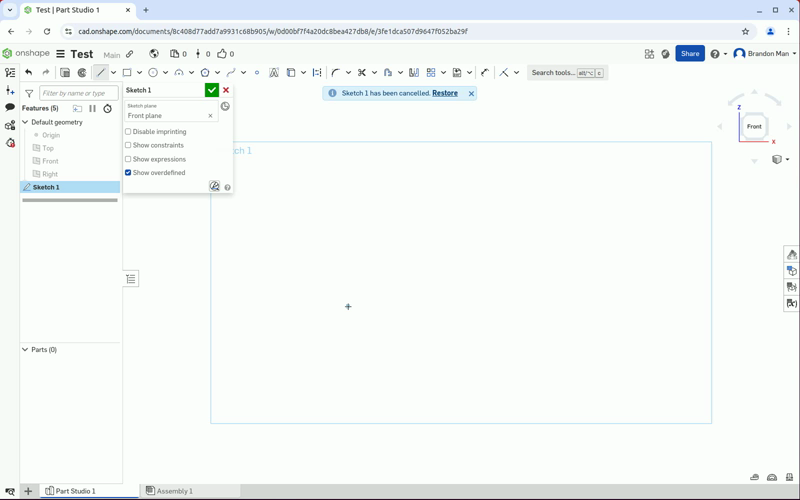
key_down(shift)
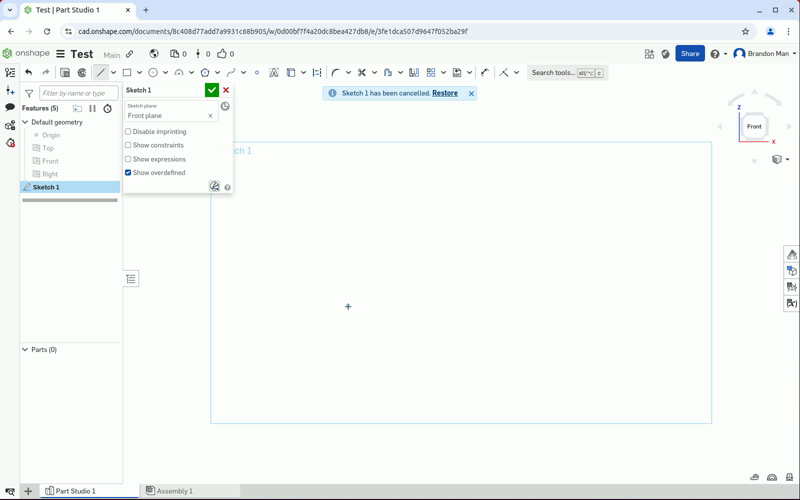
mouse_move(477, 306)
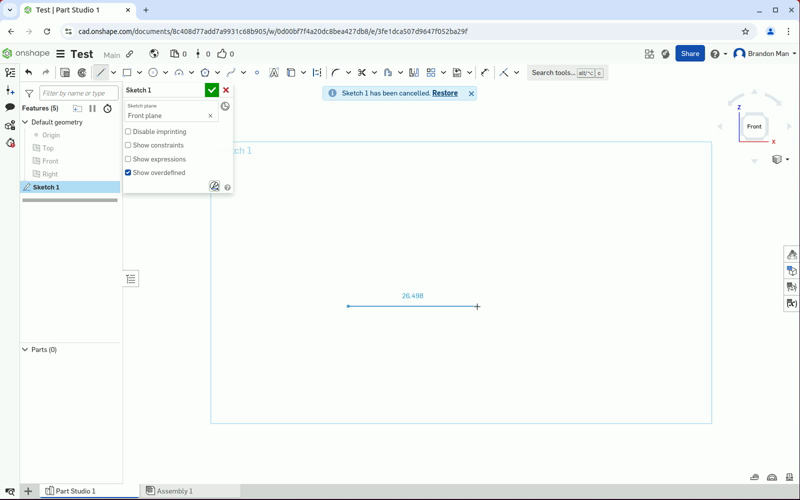
click(477, 306)
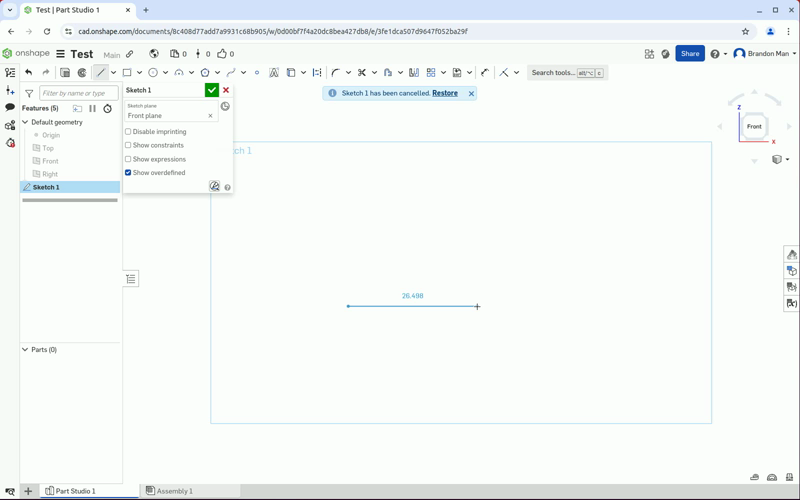
key_up(shift)
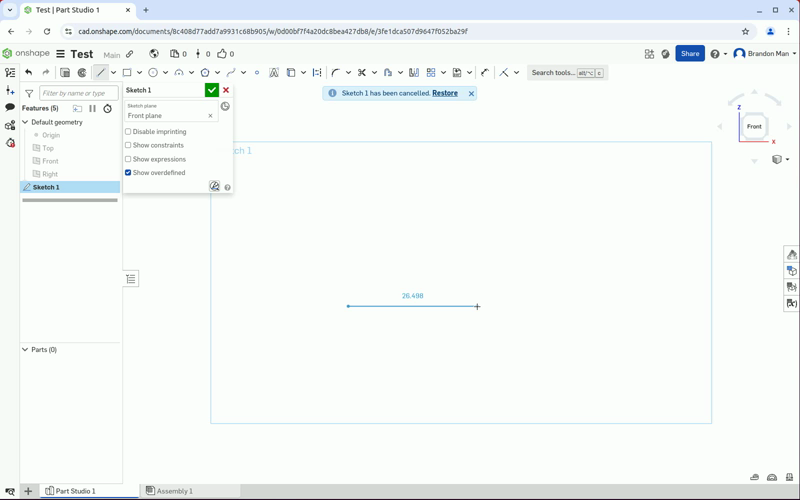
key_down(shift)
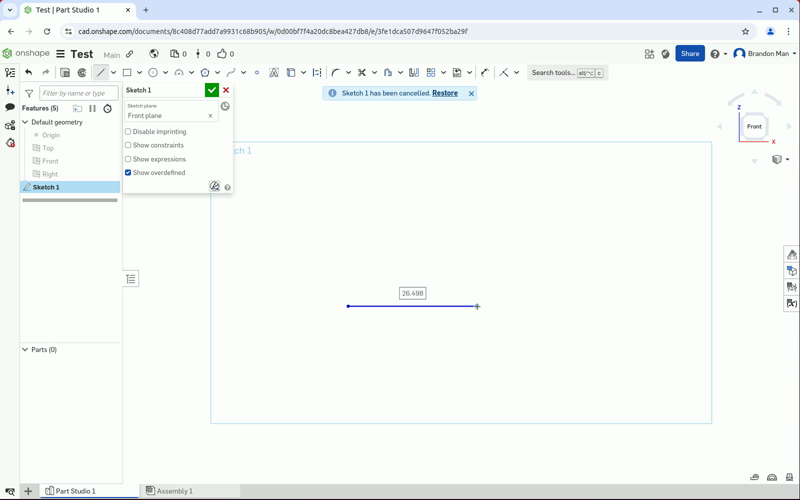
mouse_move(477, 185)
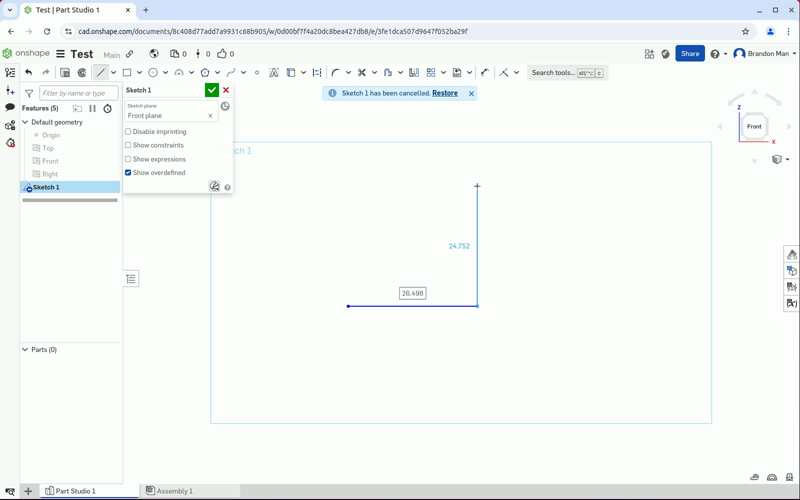
click(477, 185)
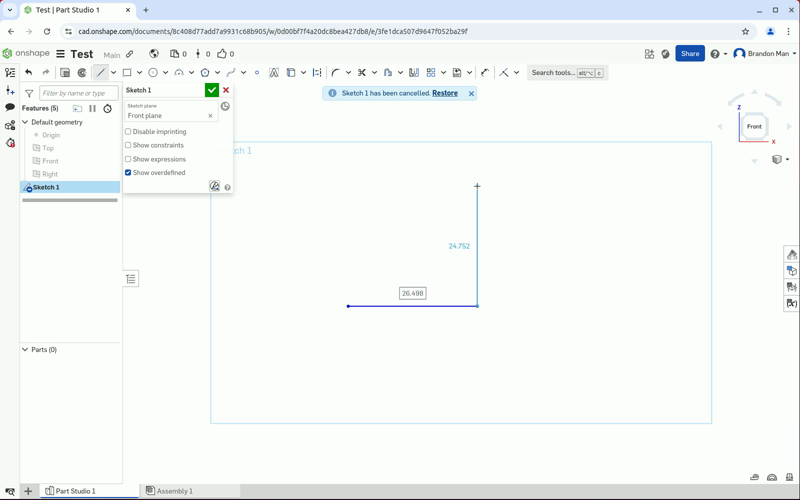
key_up(shift)
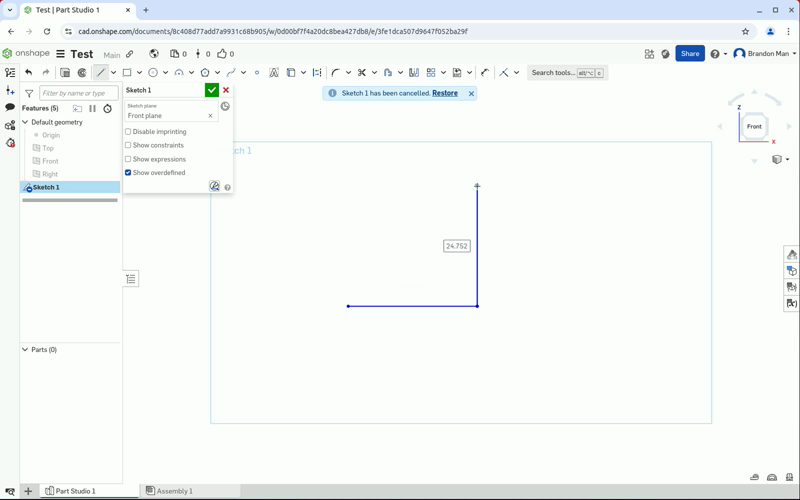
key_down(shift)
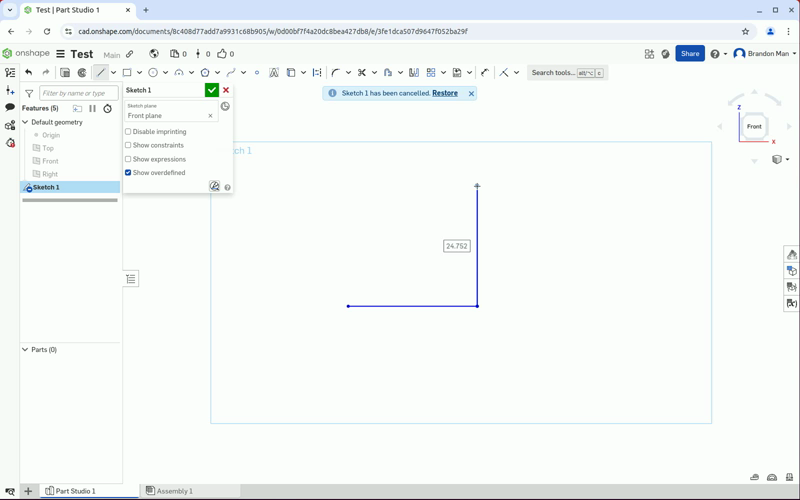
mouse_move(348, 185)
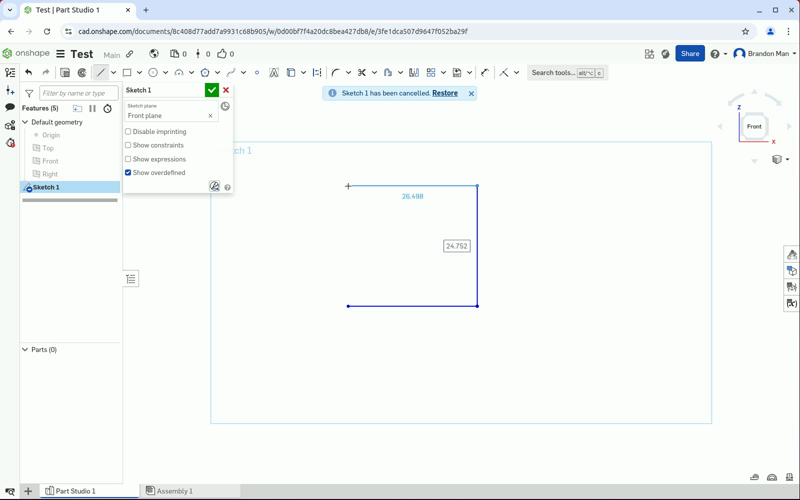
click(348, 185)
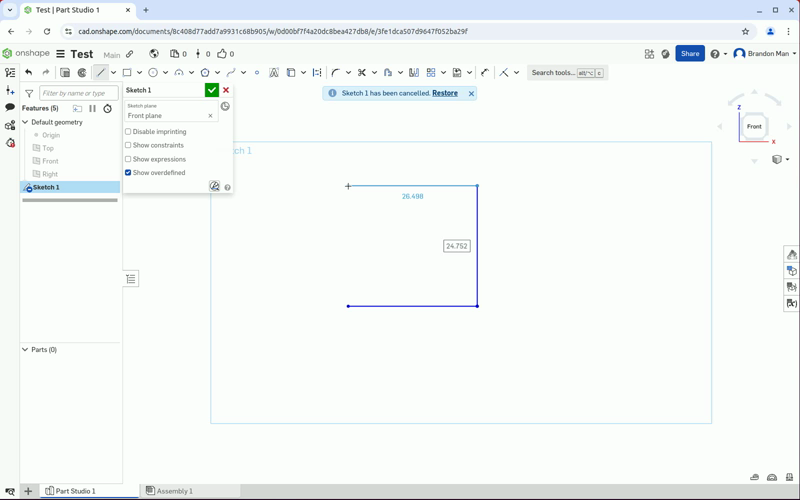
key_up(shift)
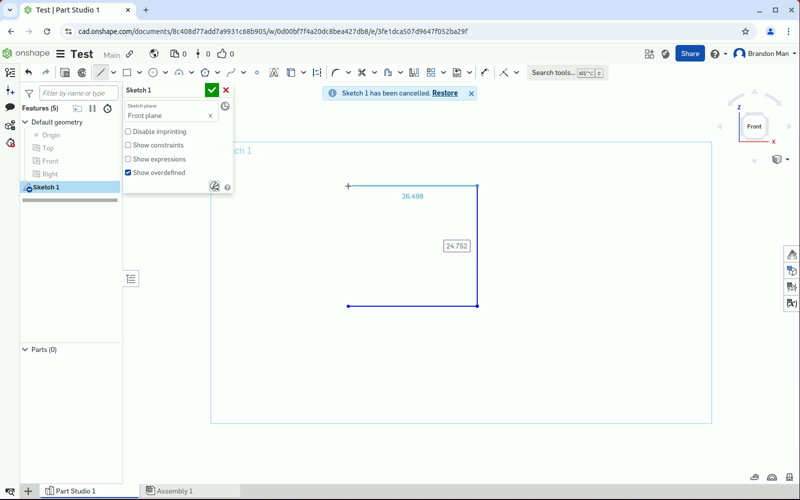
key_down(shift)
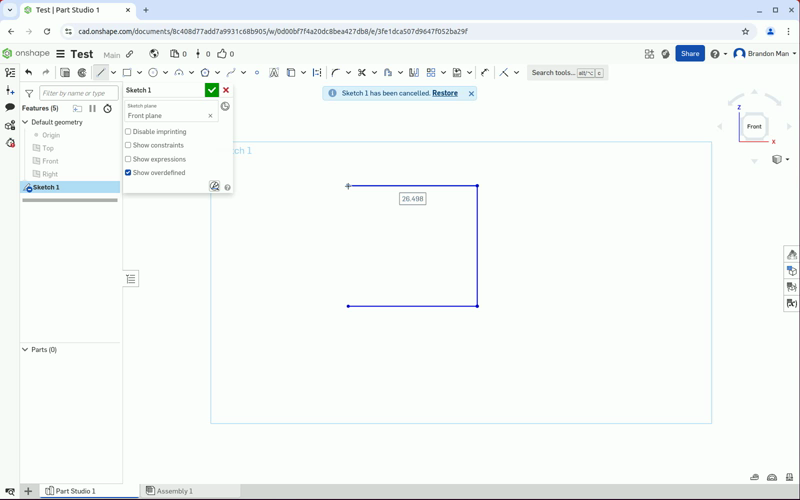
mouse_move(348, 306)
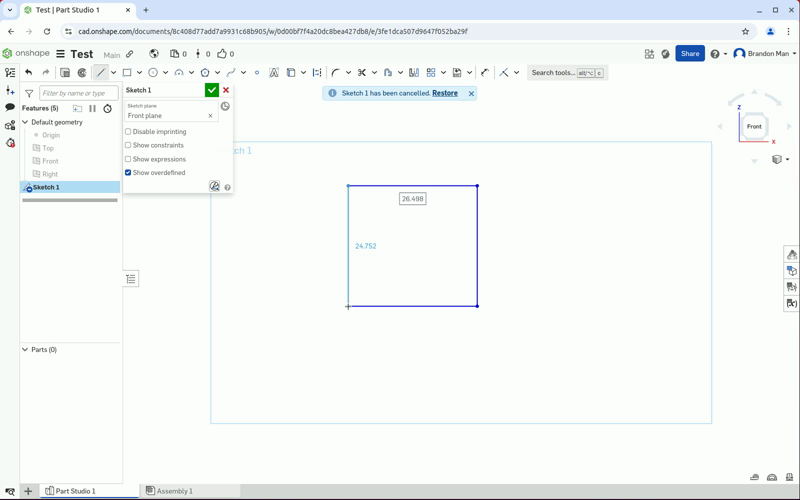
key_up(shift)
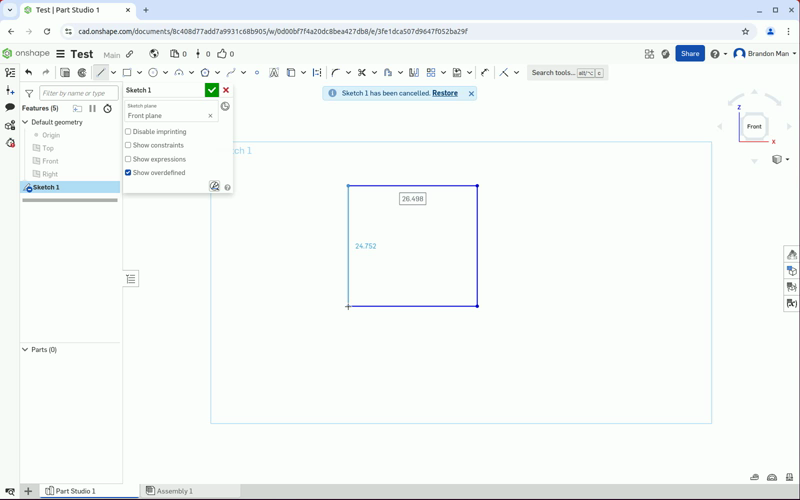
click(348, 306)
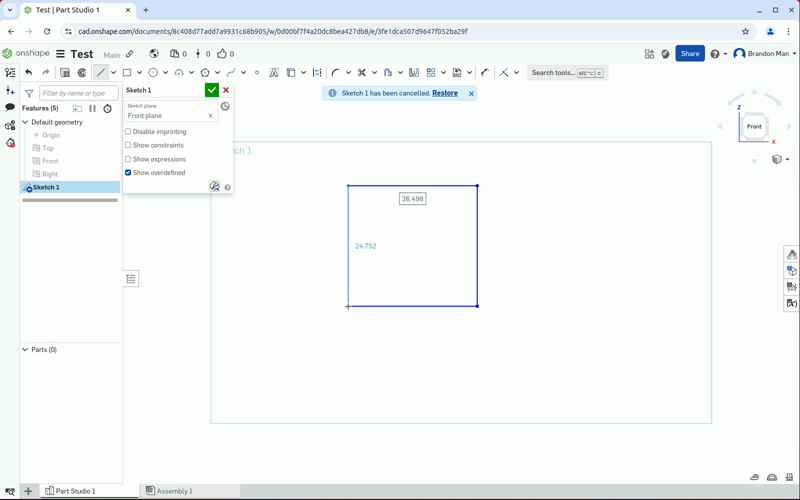
key(esc)
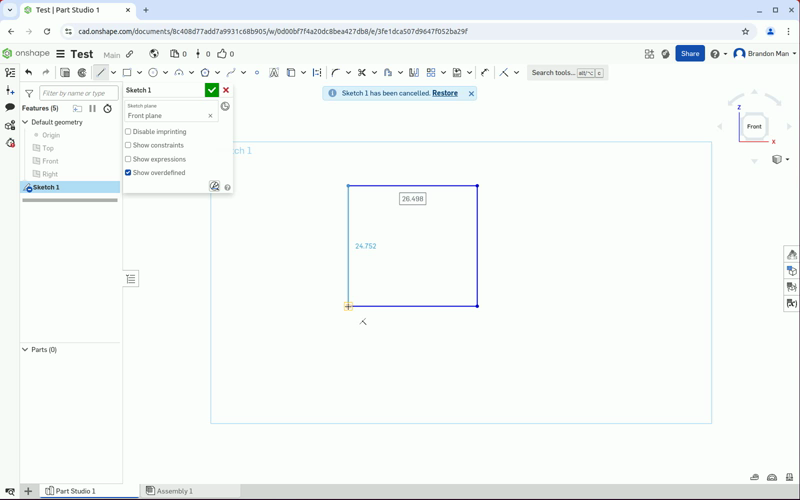
mouse_move(432, 211)
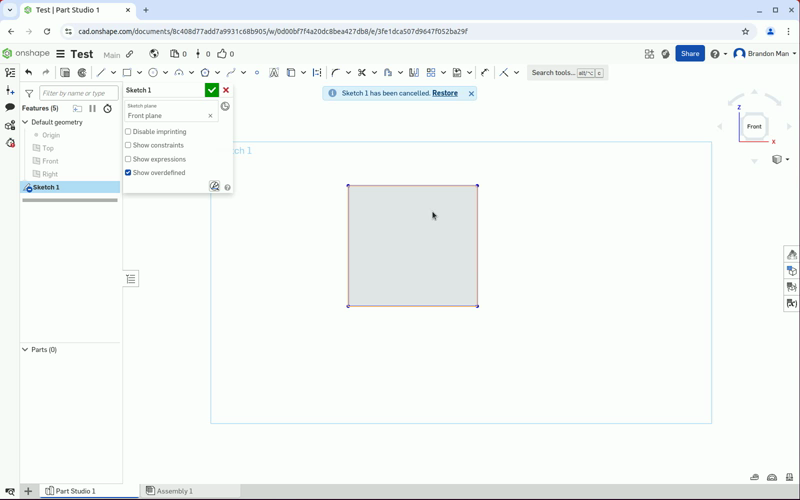
click(432, 211)
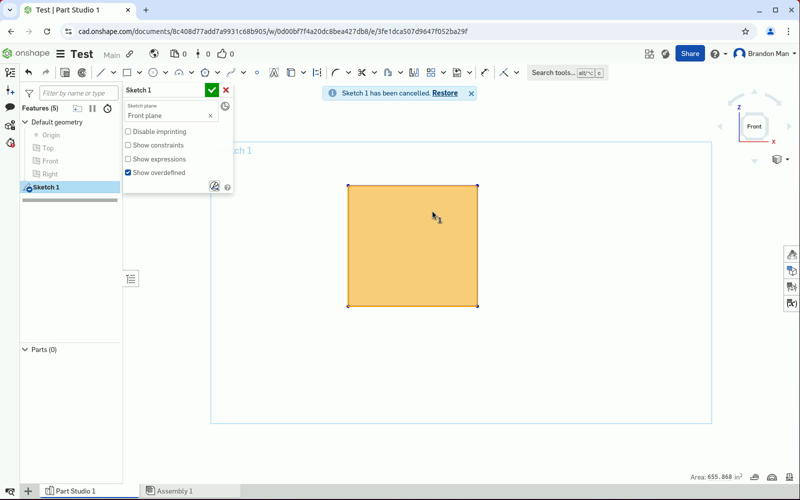
mouse_move(73, 352)
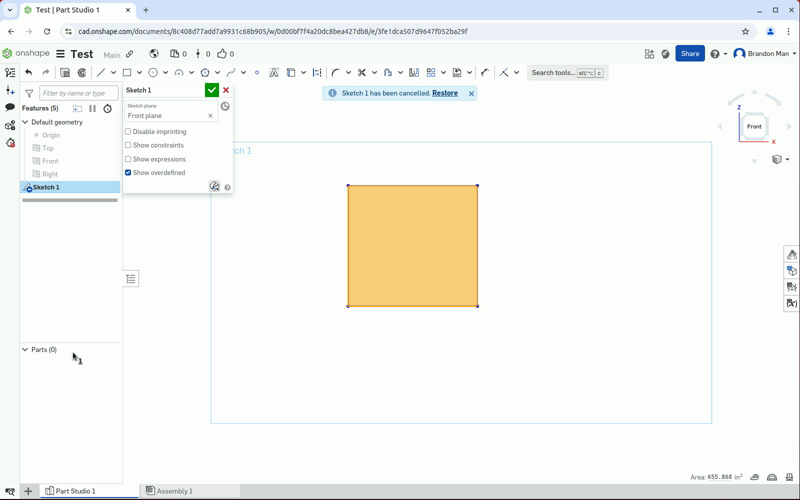
key(shift+y)
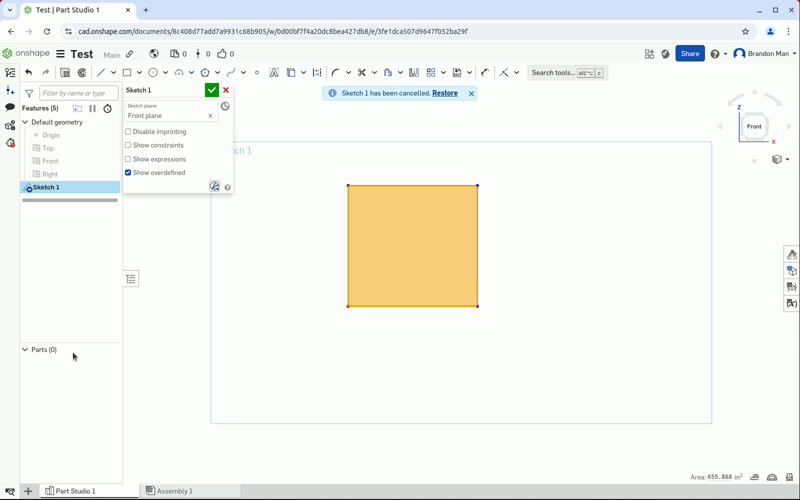
key(shift+e)
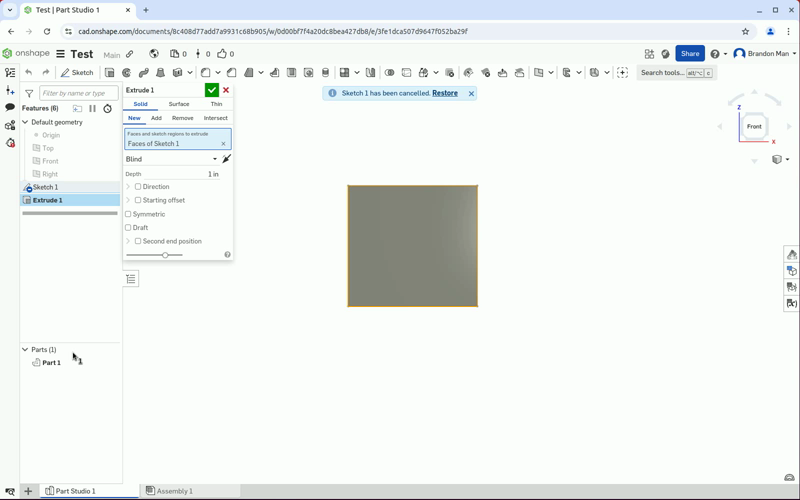
mouse_move(143, 106)
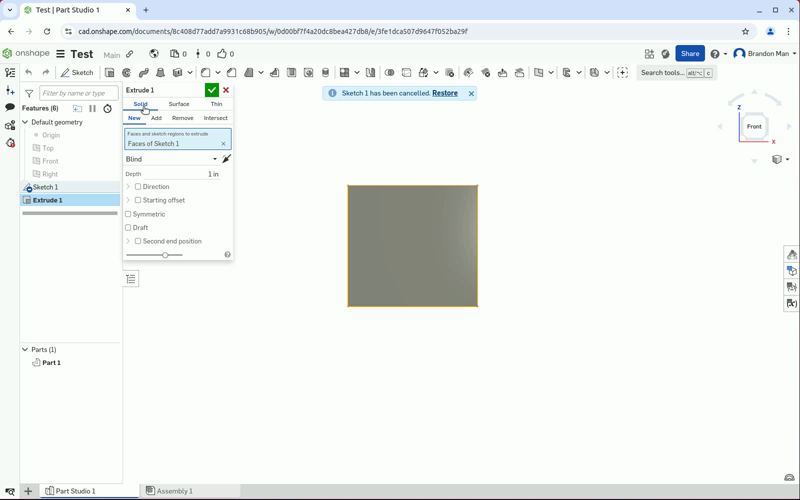
click(143, 106)
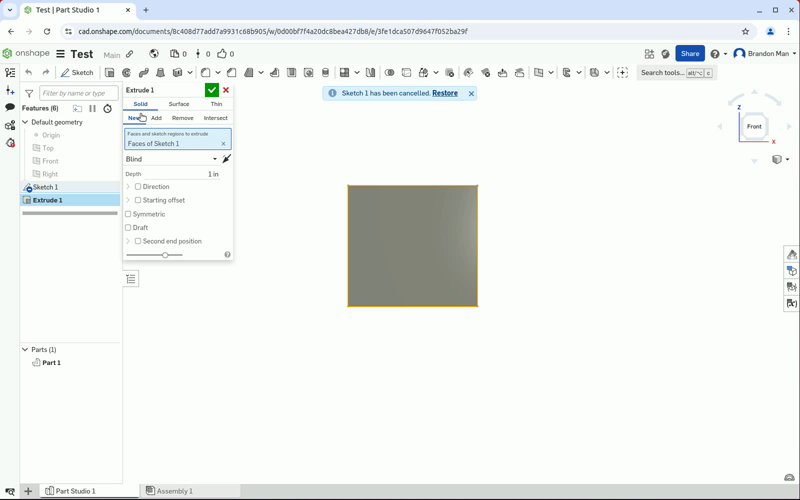
mouse_move(137, 120)
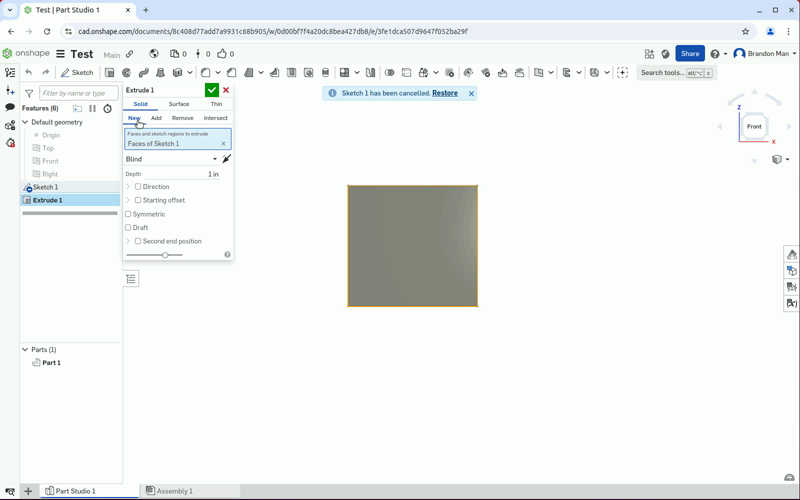
click(137, 120)
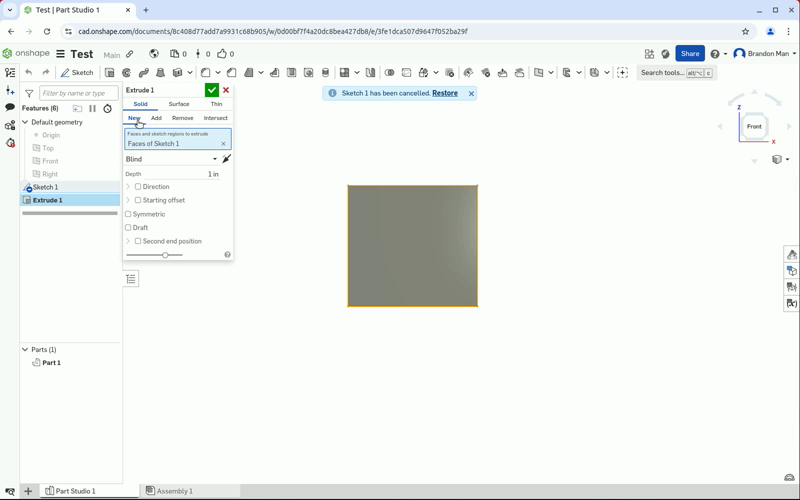
key(tab, 4)
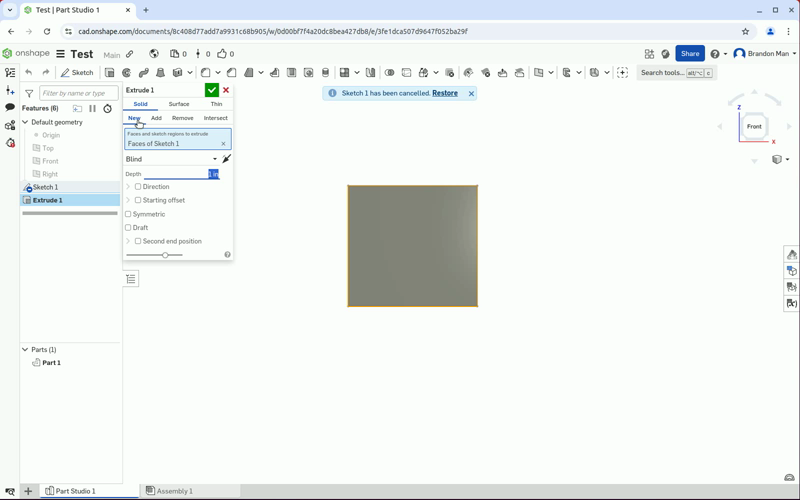
text(4.814)
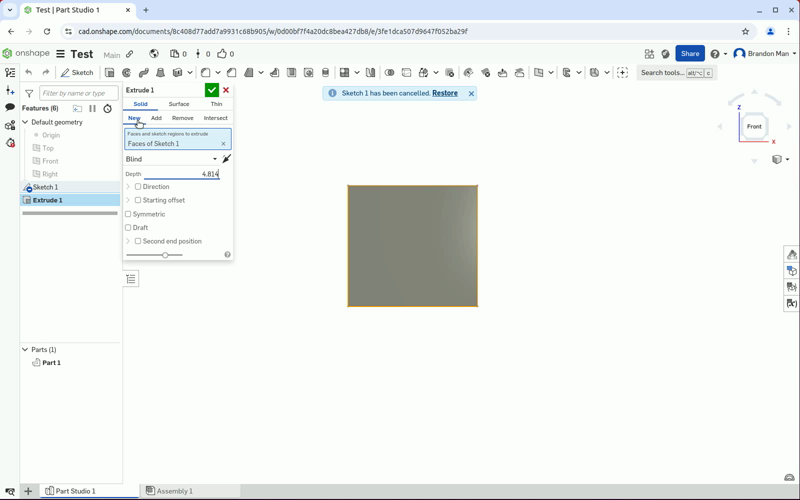
key(enter)
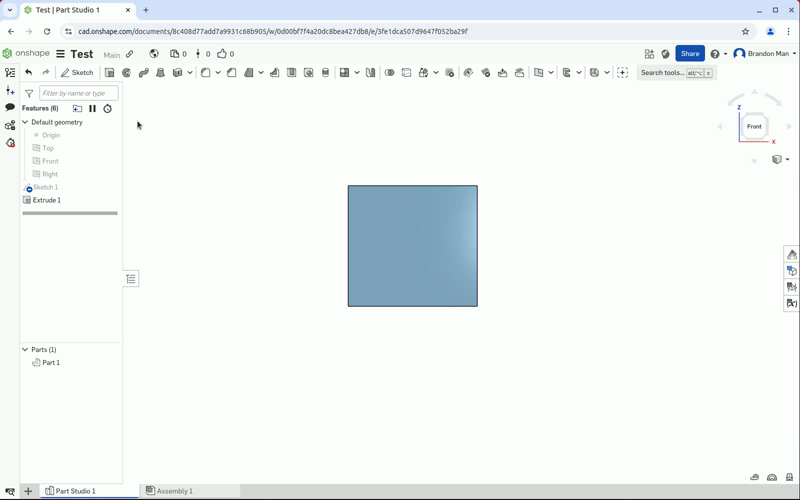
key(shift+h)
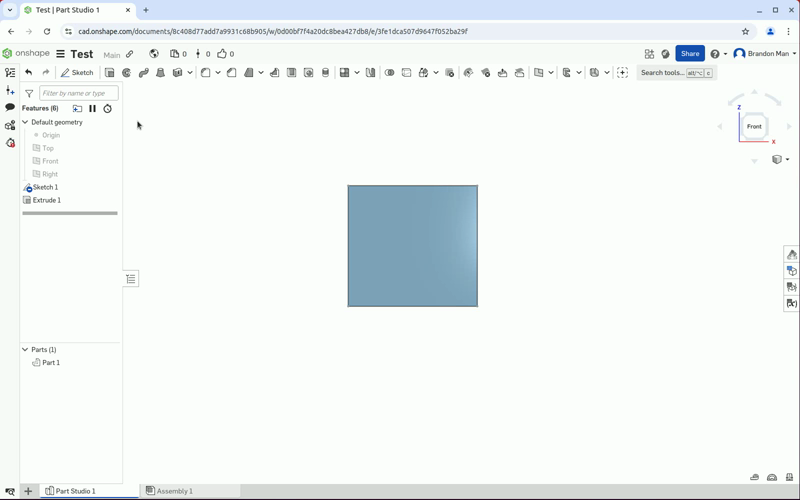
key(shift+h)
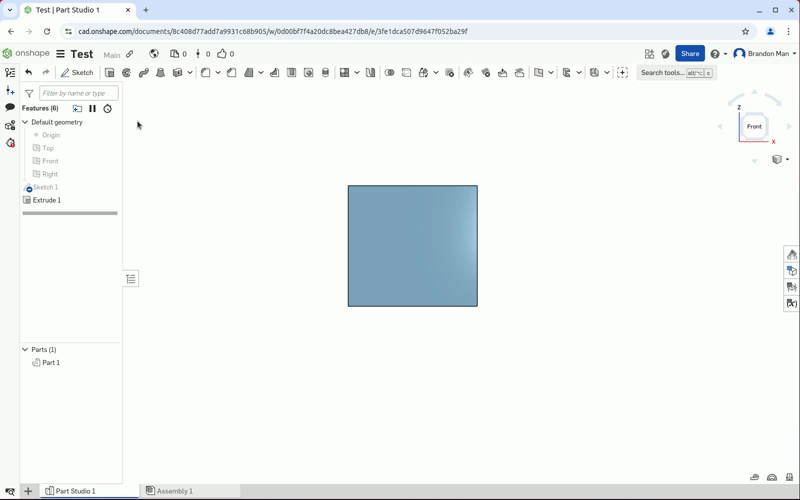
mouse_move(73, 189)
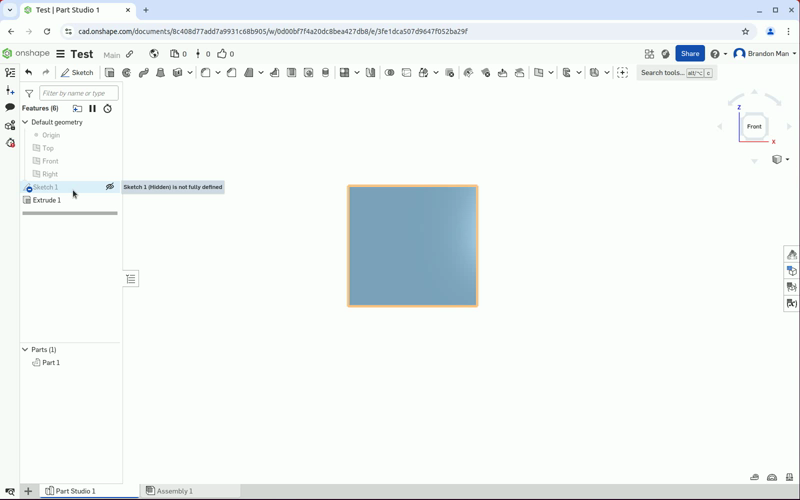
click(73, 189)
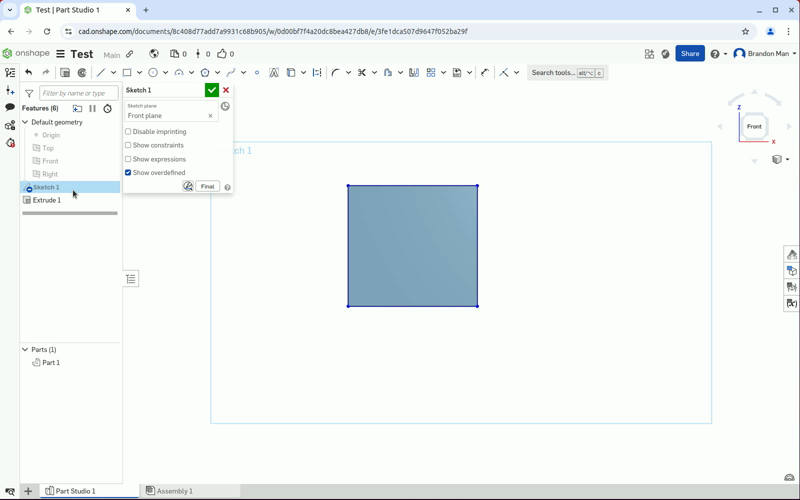
mouse_move(229, 92)
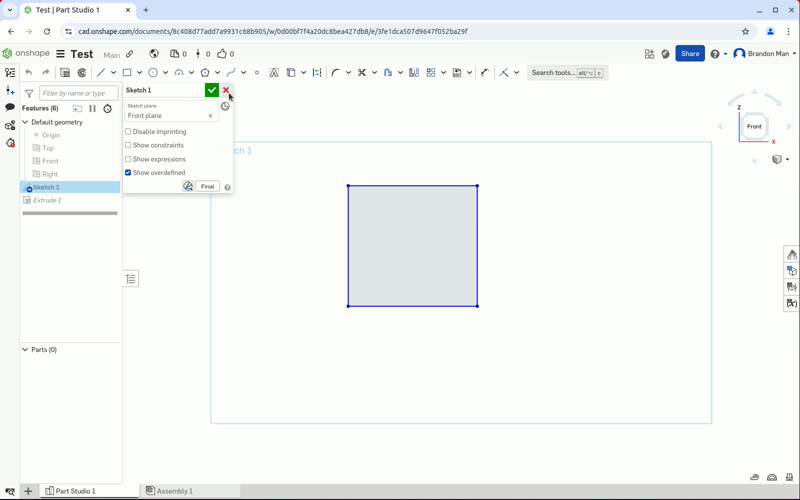
click(229, 92)
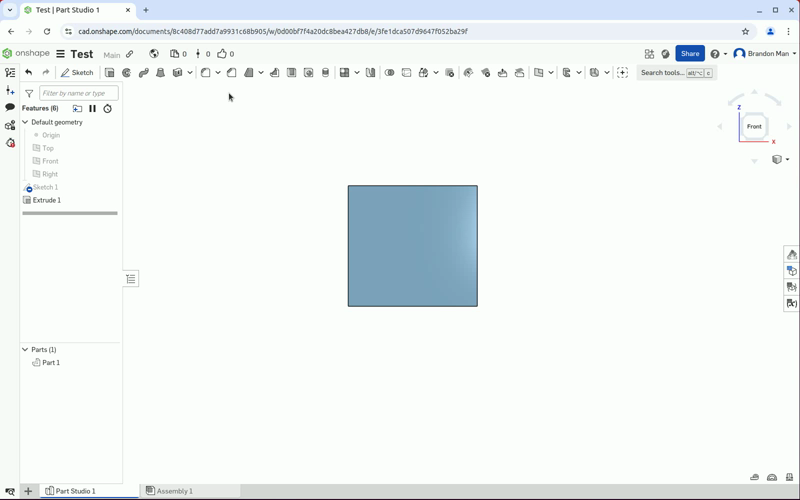
mouse_move(541, 75)
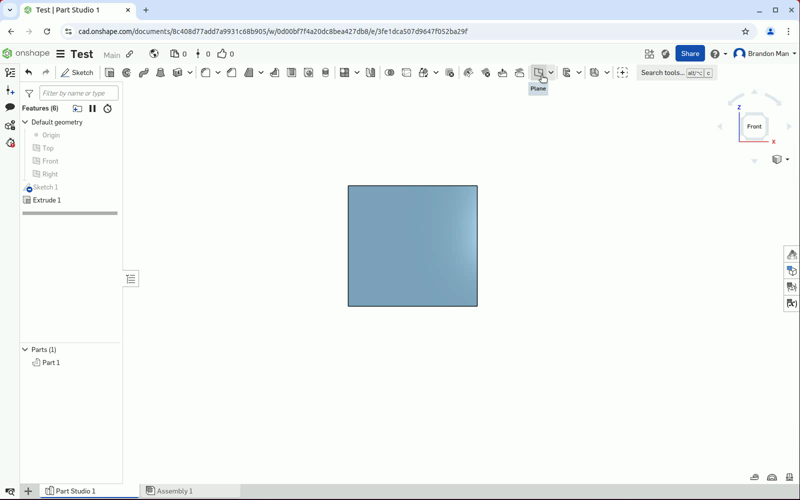
click(541, 75)
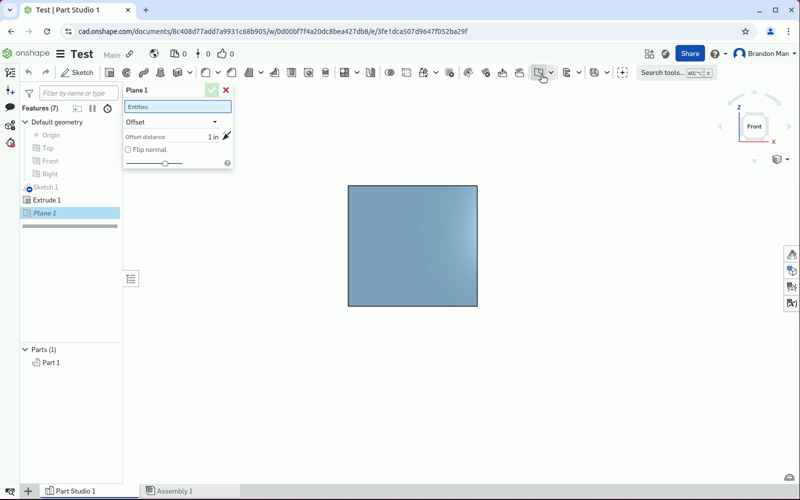
mouse_move(73, 163)
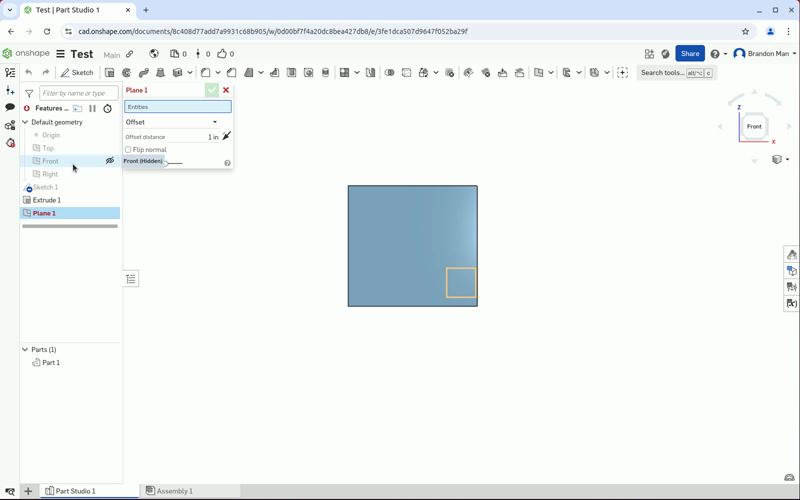
click(73, 163)
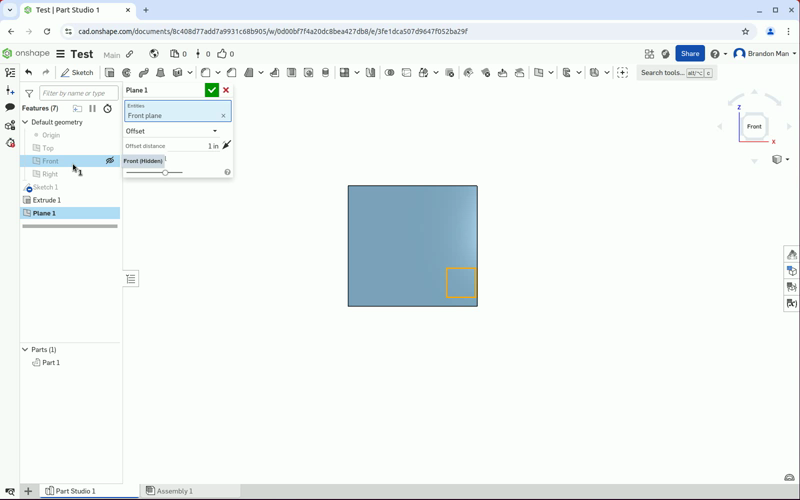
key(tab, 2)
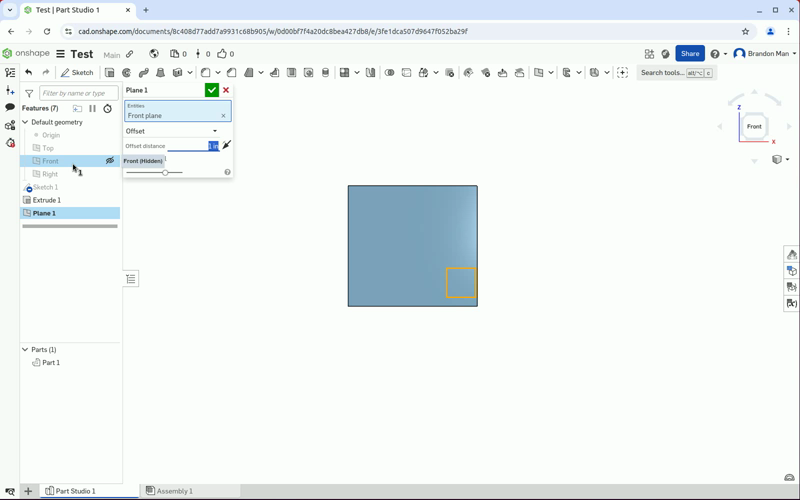
text(4.807)
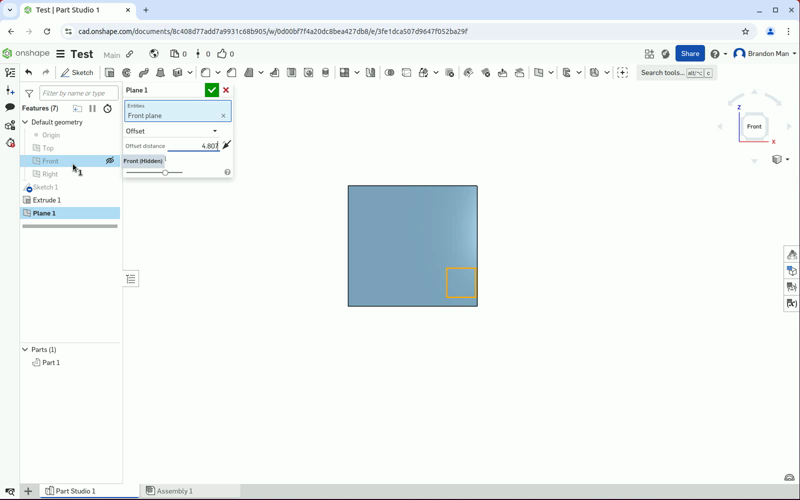
key(enter, 2)
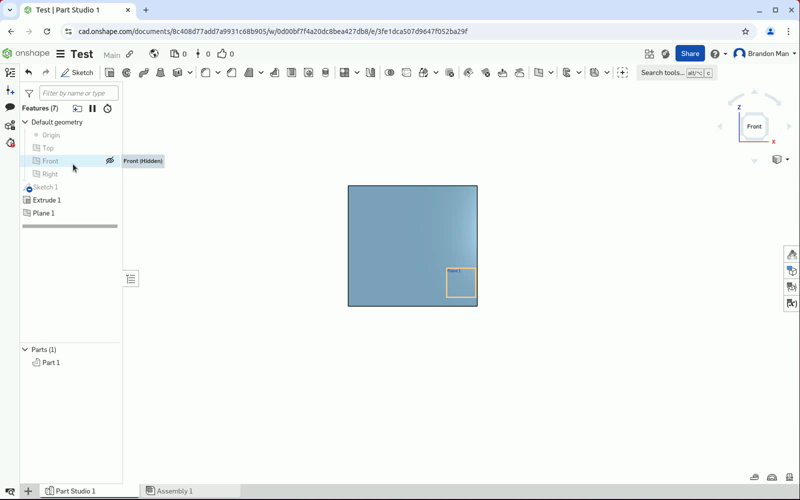
key(shift+s)
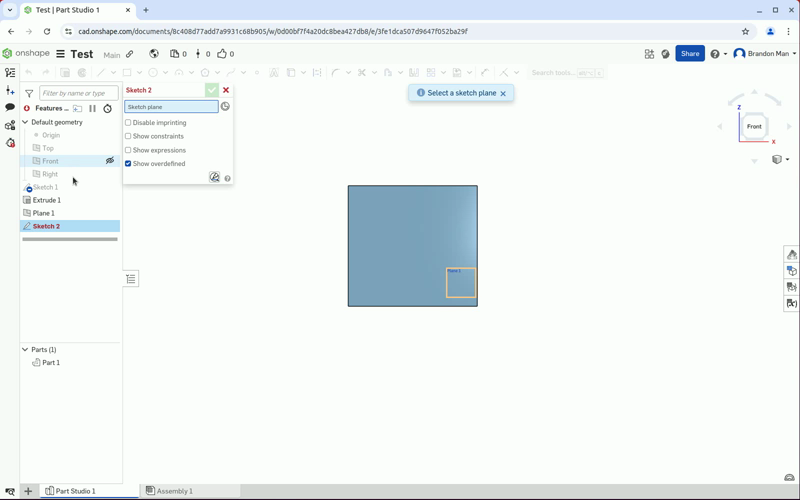
mouse_move(73, 215)
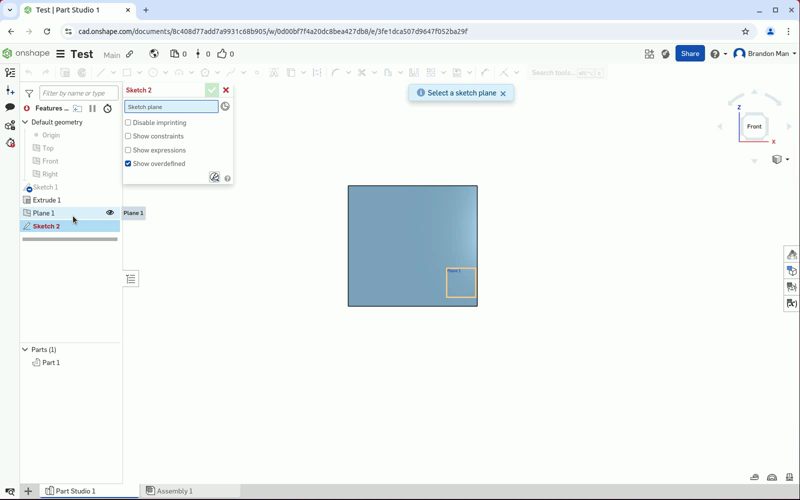
click(73, 215)
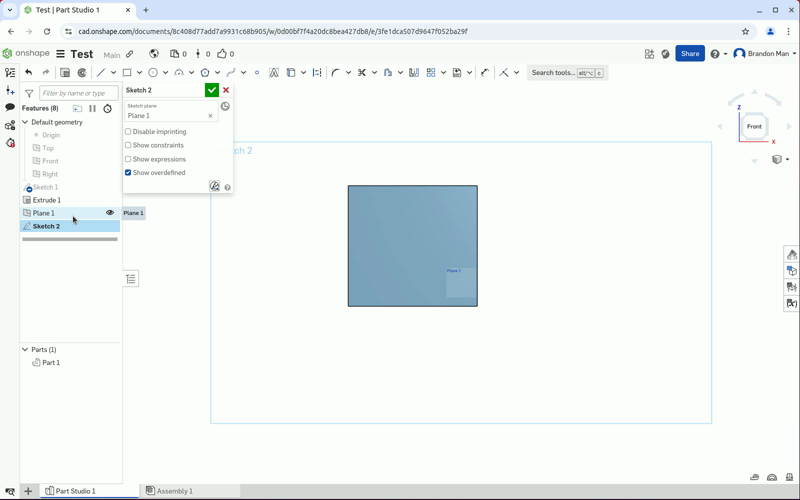
mouse_move(73, 352)
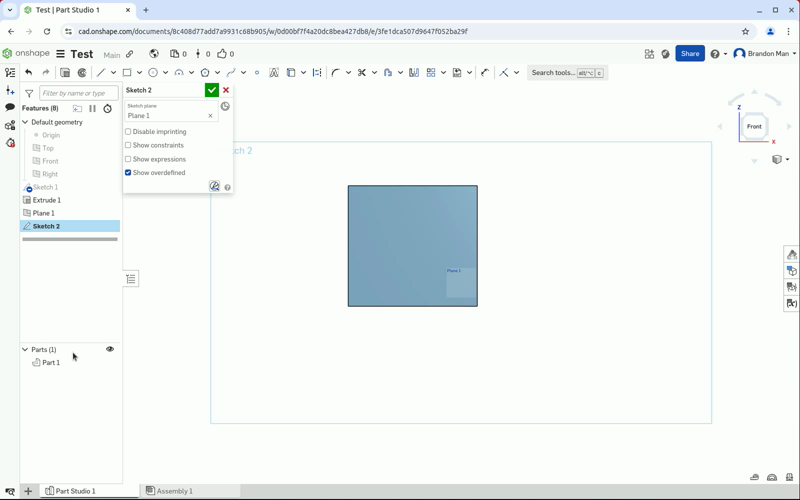
key(y)
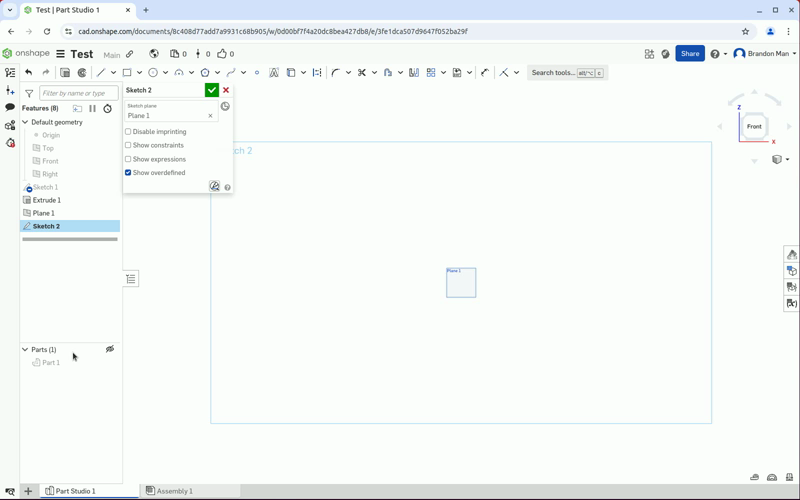
key(l)
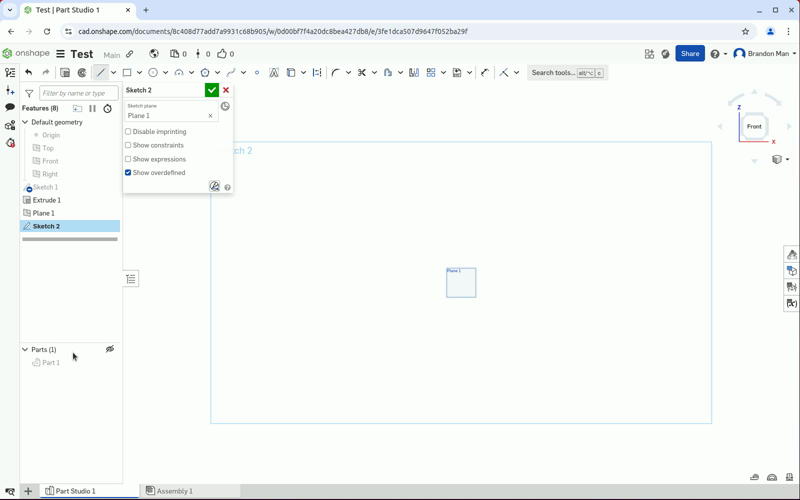
key_down(shift)
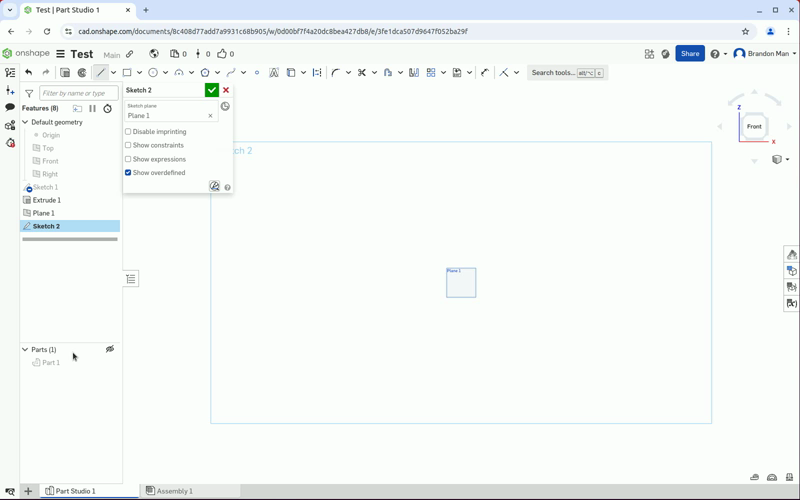
mouse_move(380, 257)
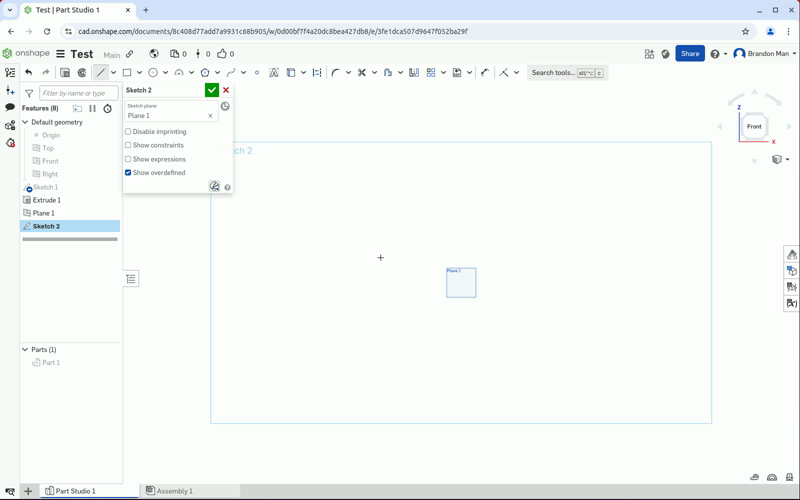
click(380, 257)
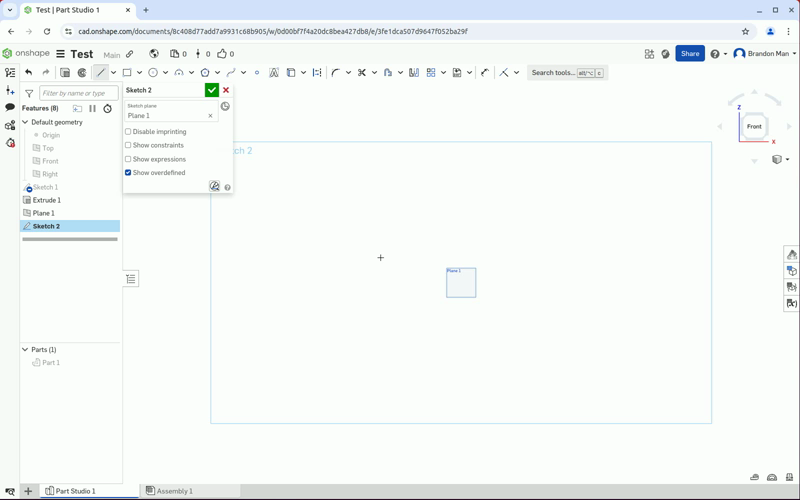
key_up(shift)
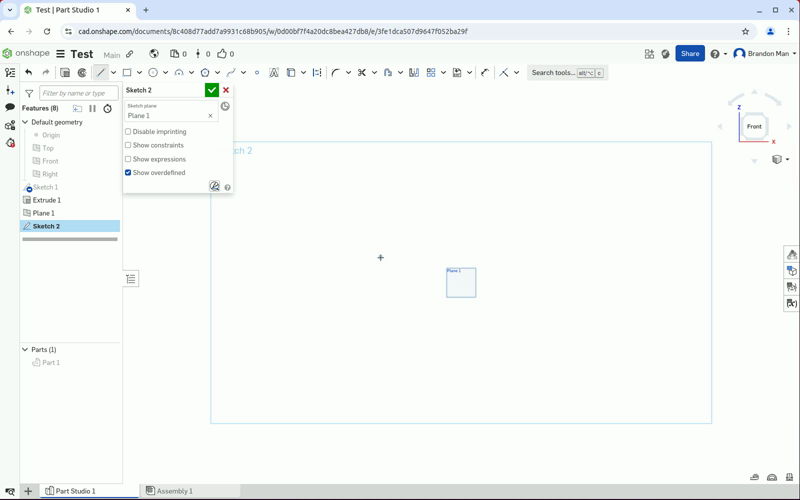
key_down(shift)
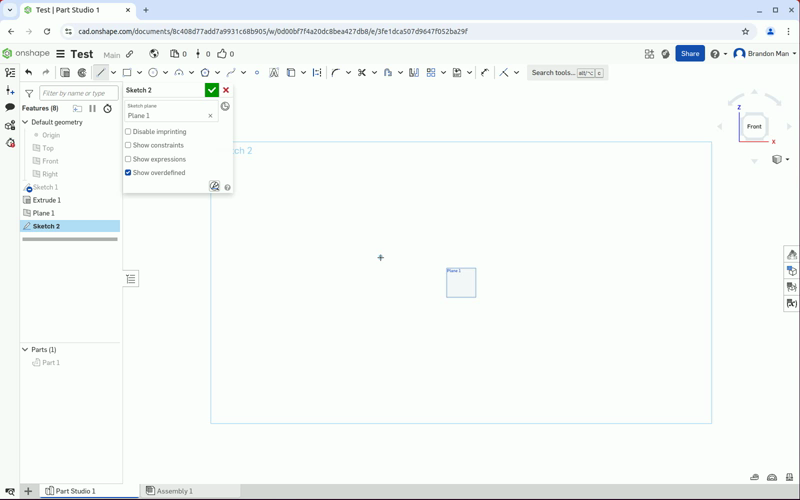
mouse_move(410, 257)
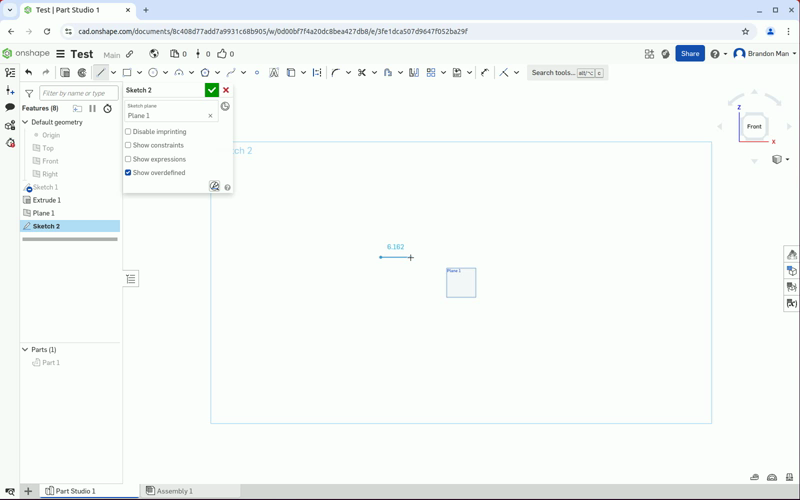
mouse_move(427, 257)
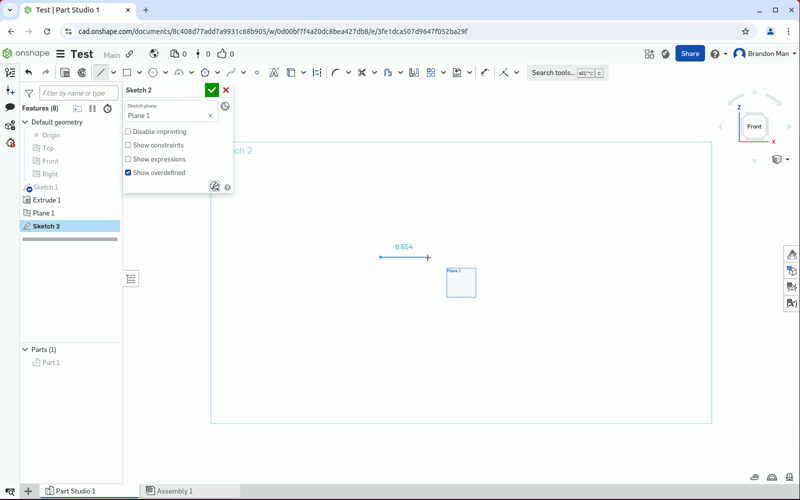
click(427, 257)
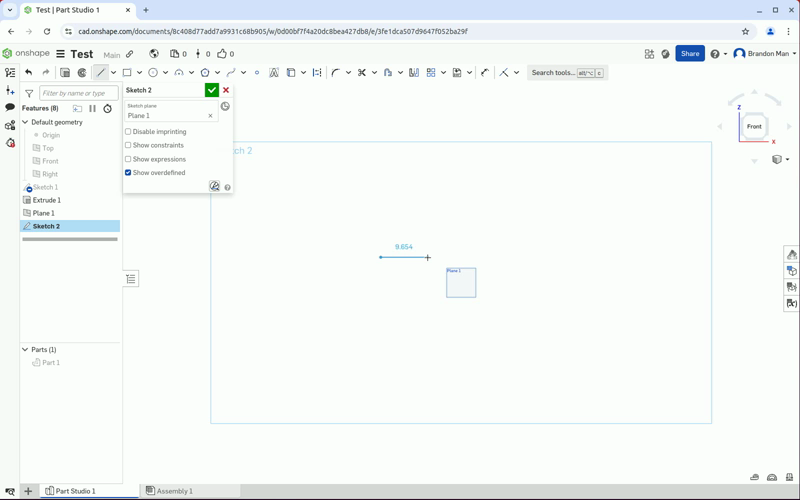
key_up(shift)
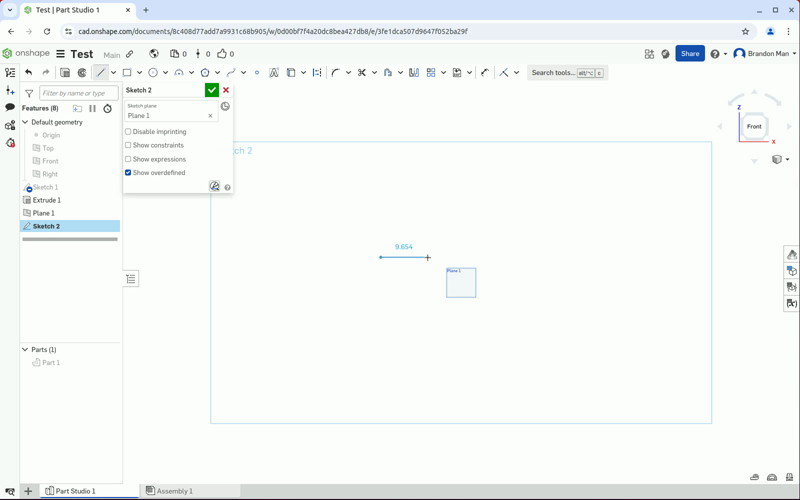
key_down(shift)
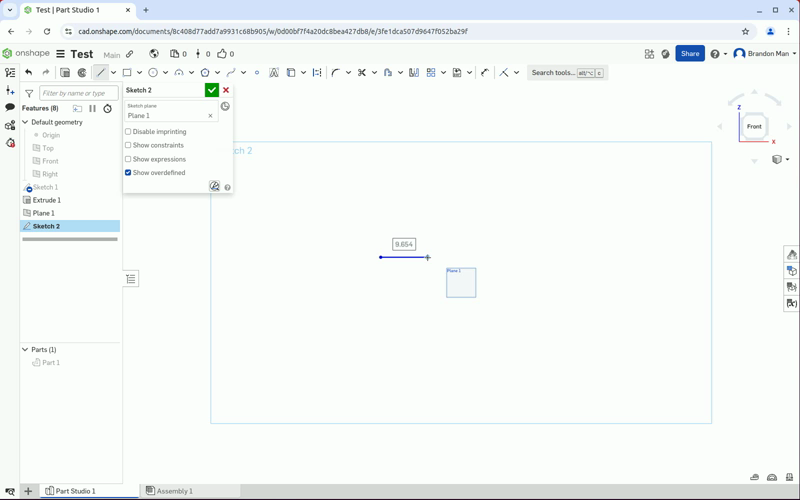
mouse_move(457, 257)
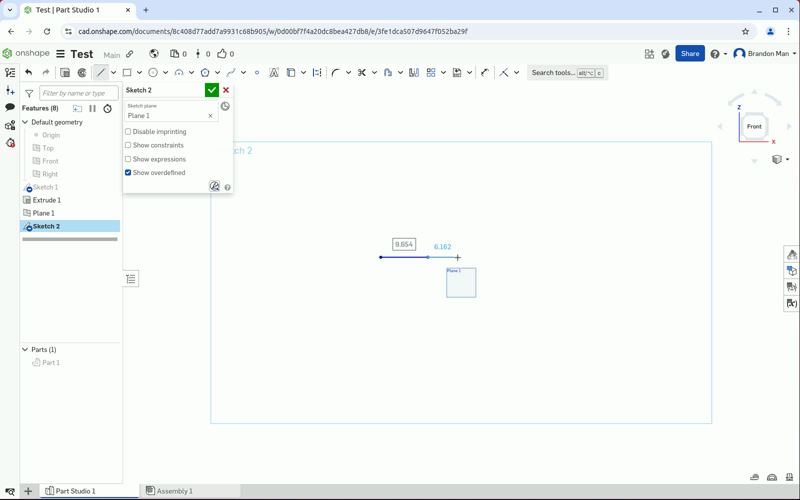
mouse_move(427, 216)
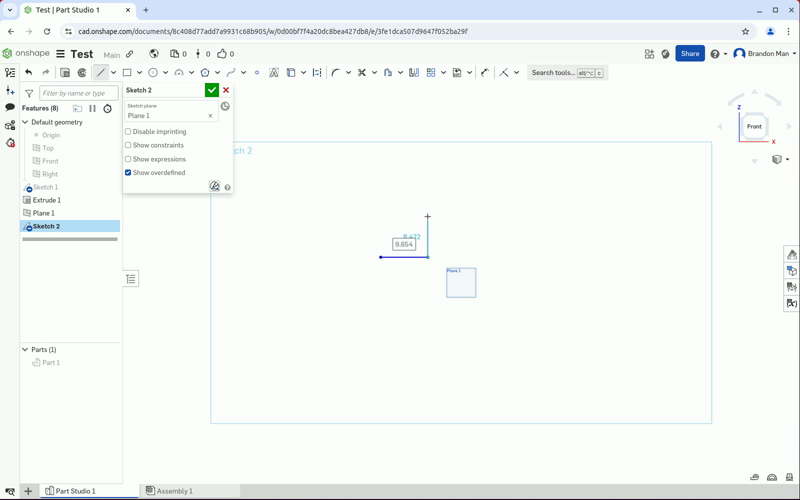
click(427, 216)
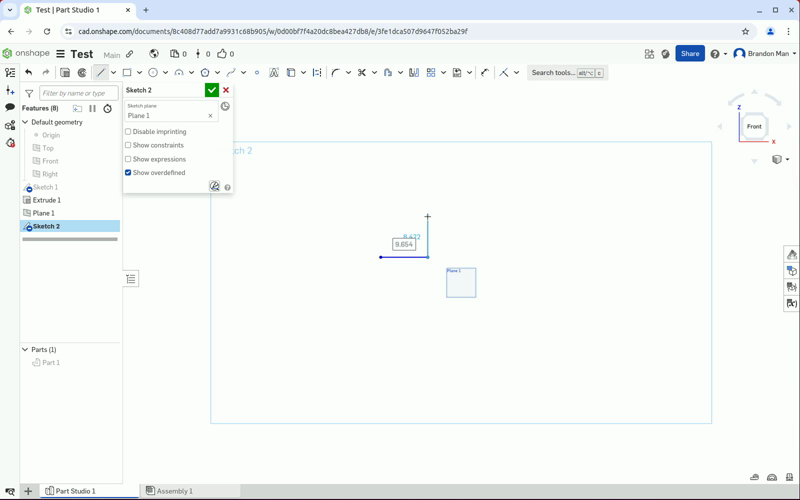
key_up(shift)
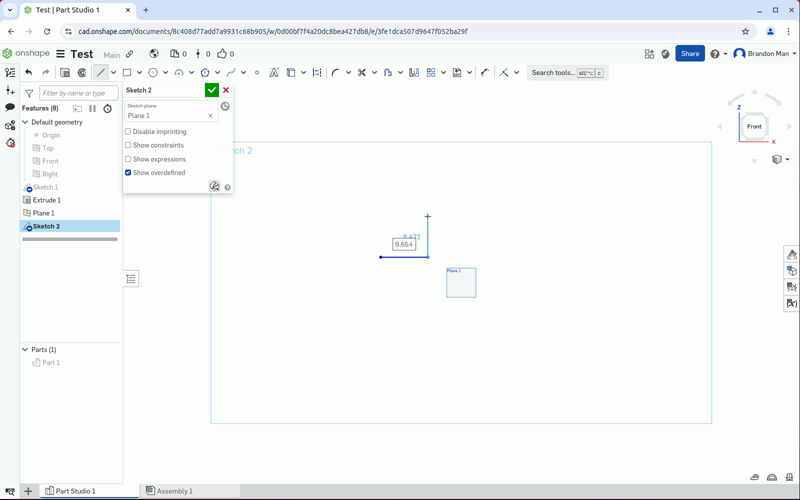
key_down(shift)
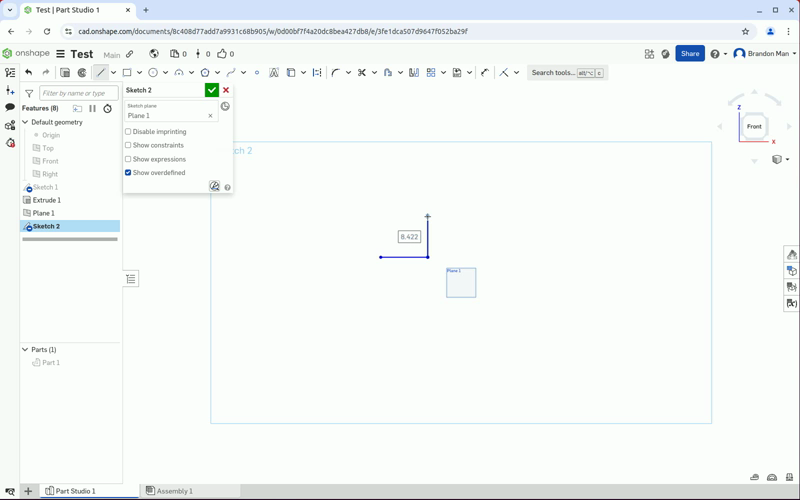
mouse_move(457, 216)
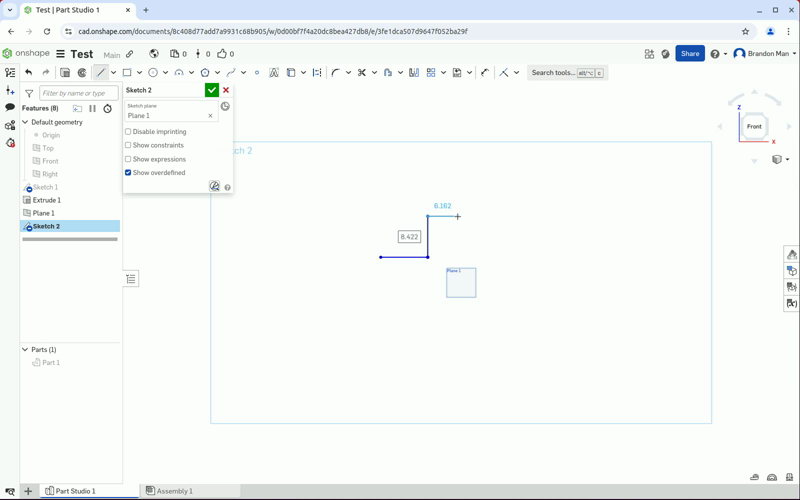
mouse_move(380, 216)
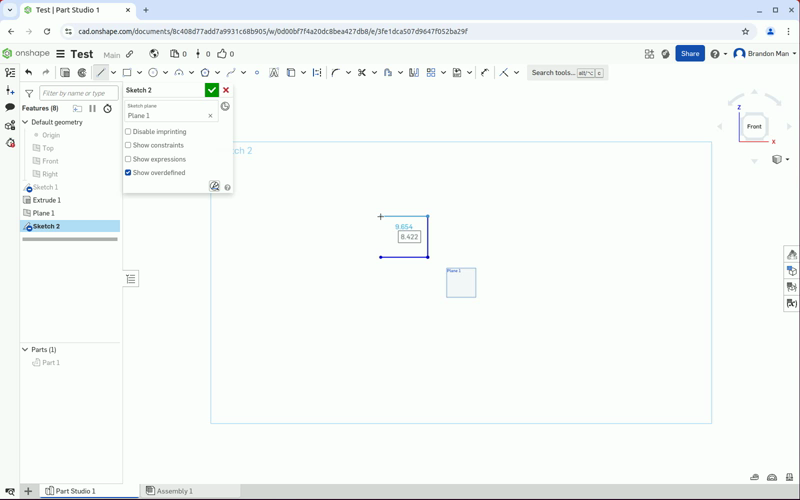
click(380, 216)
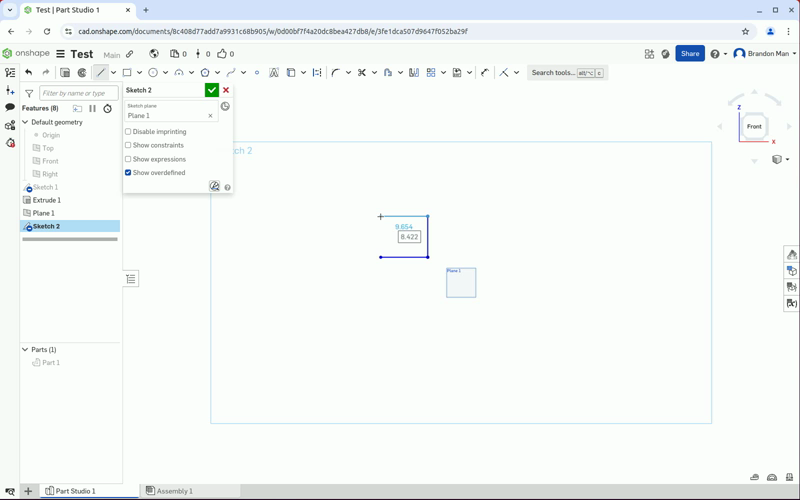
key_up(shift)
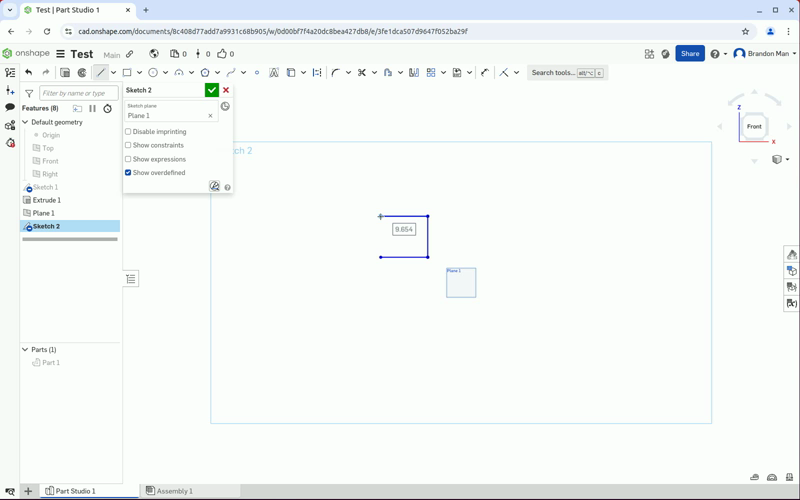
mouse_move(410, 216)
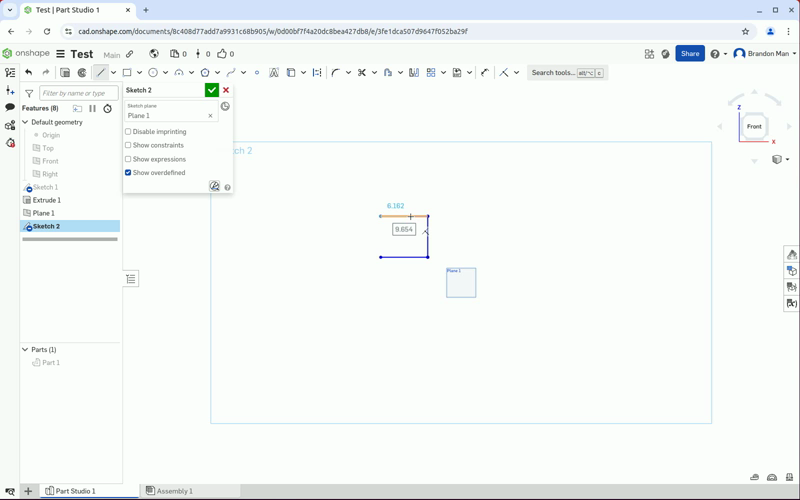
key_down(shift)
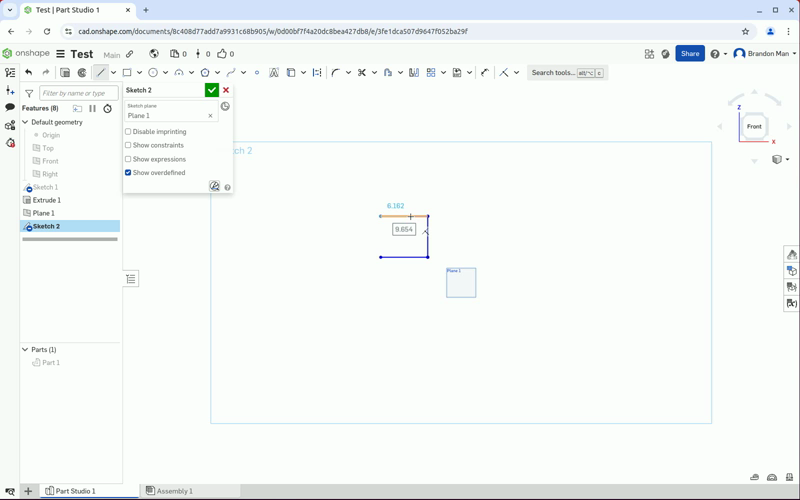
mouse_move(380, 257)
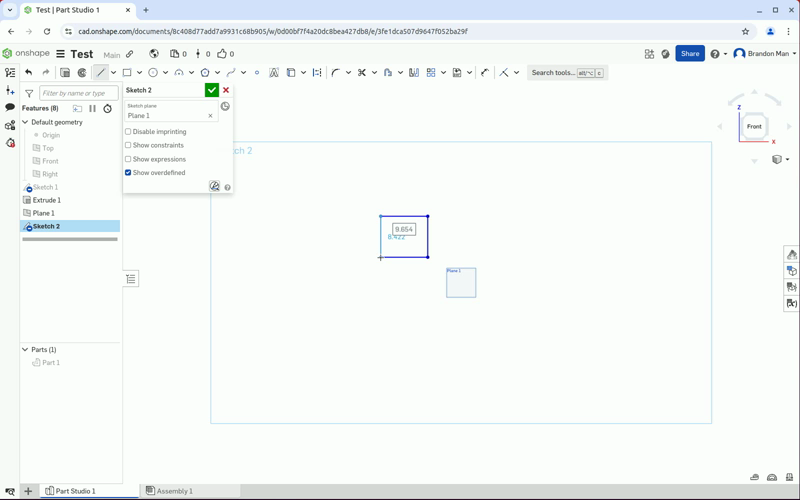
key_up(shift)
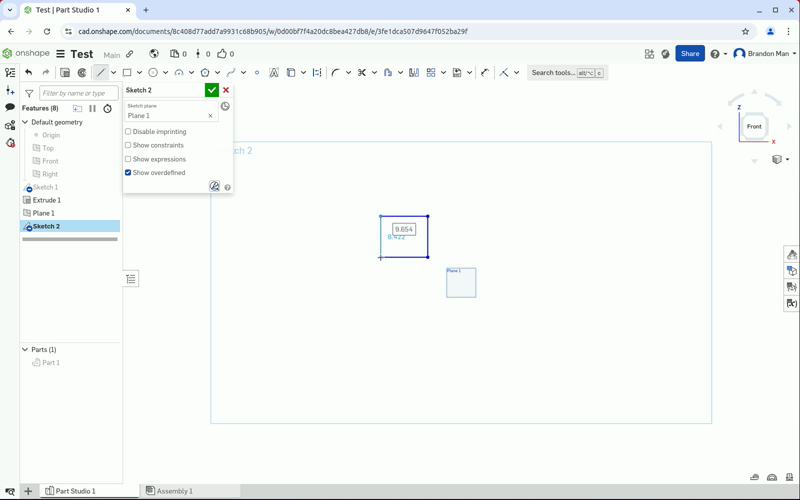
click(380, 257)
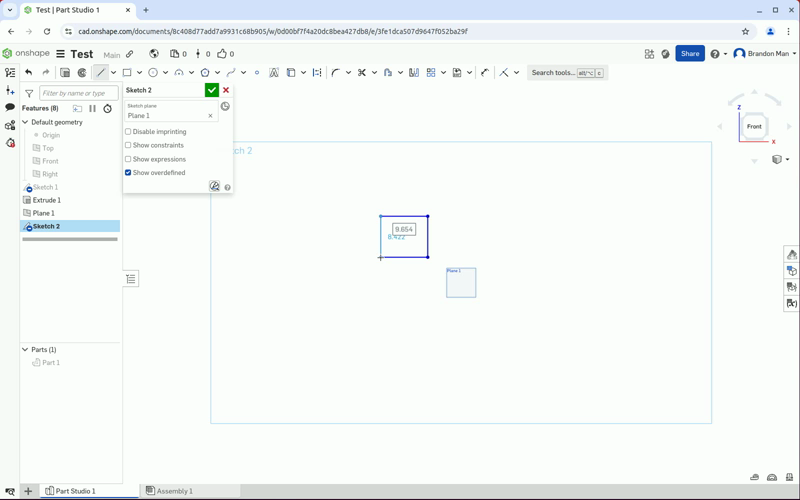
key(esc)
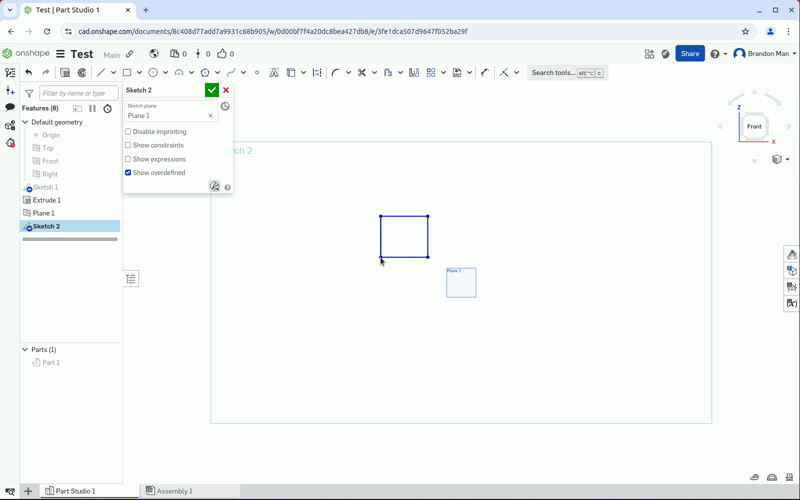
mouse_move(420, 218)
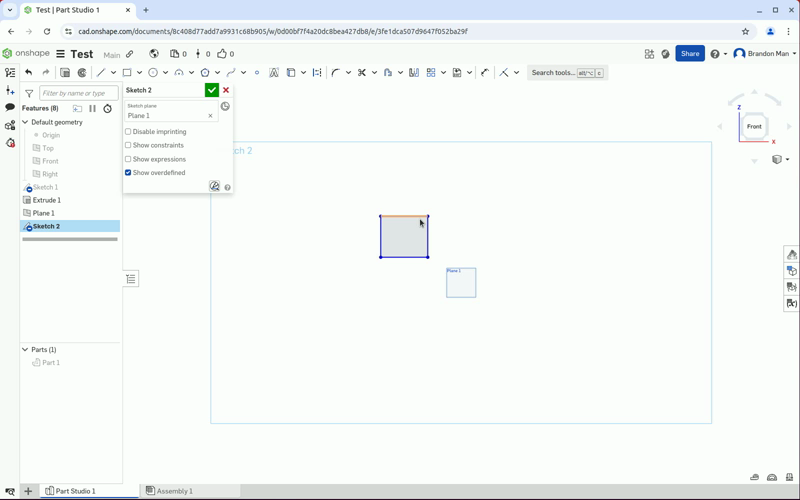
click(420, 218)
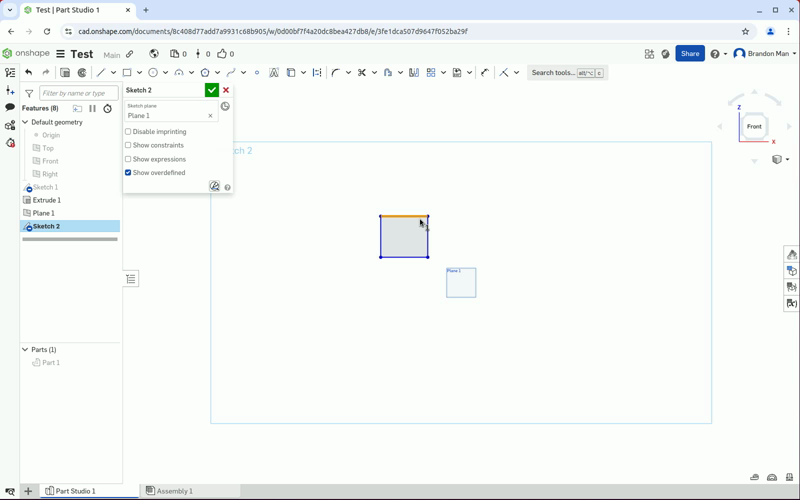
mouse_move(73, 352)
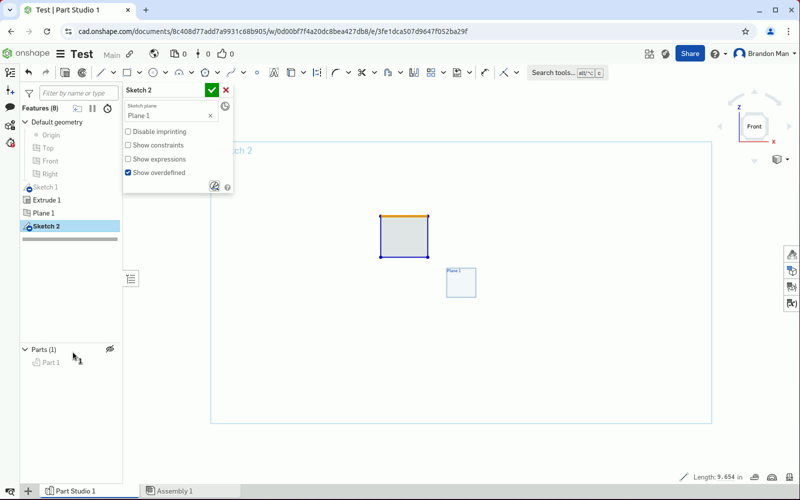
key(shift+y)
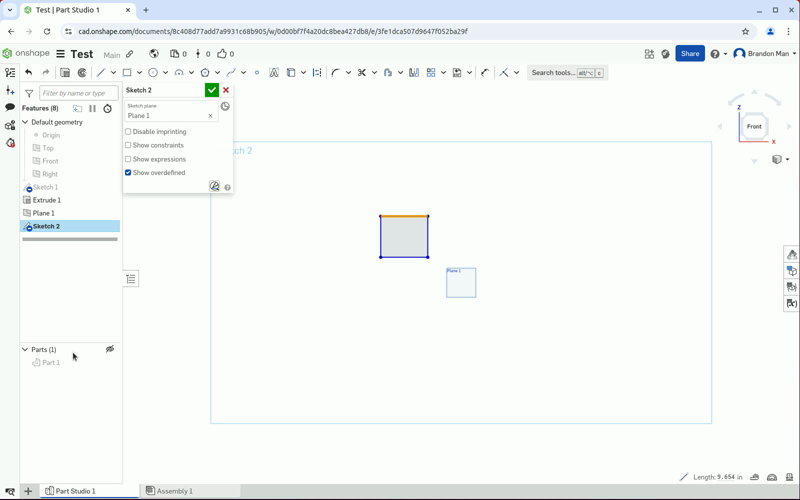
key(shift+e)
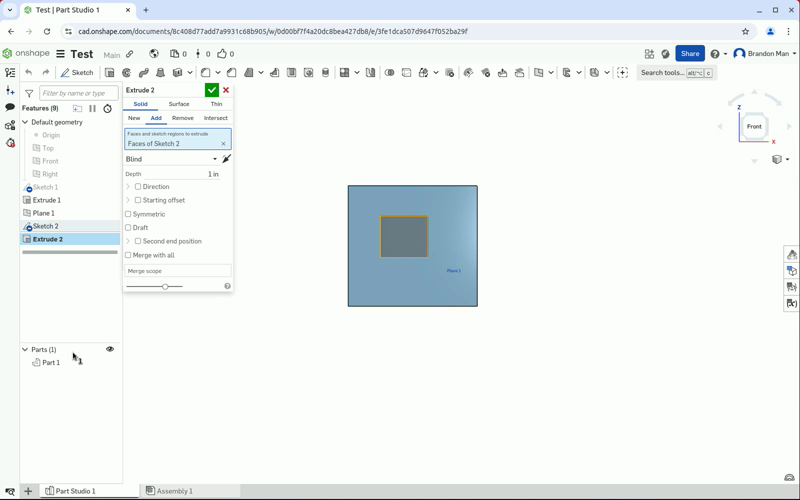
mouse_move(143, 106)
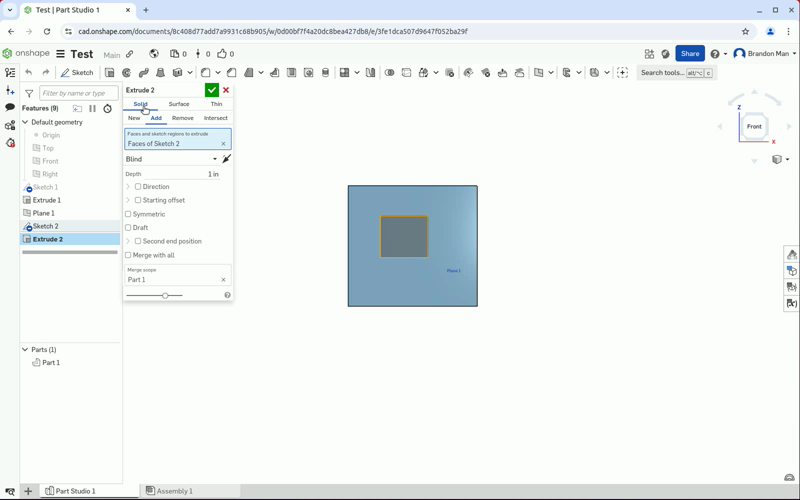
click(143, 106)
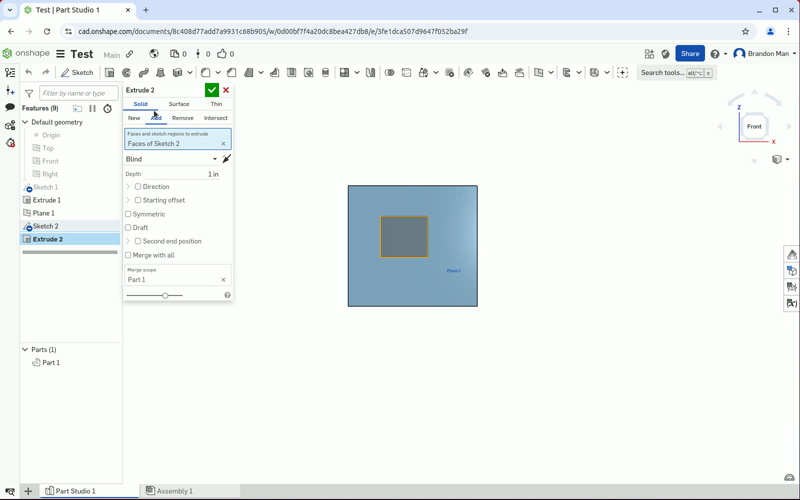
mouse_move(186, 120)
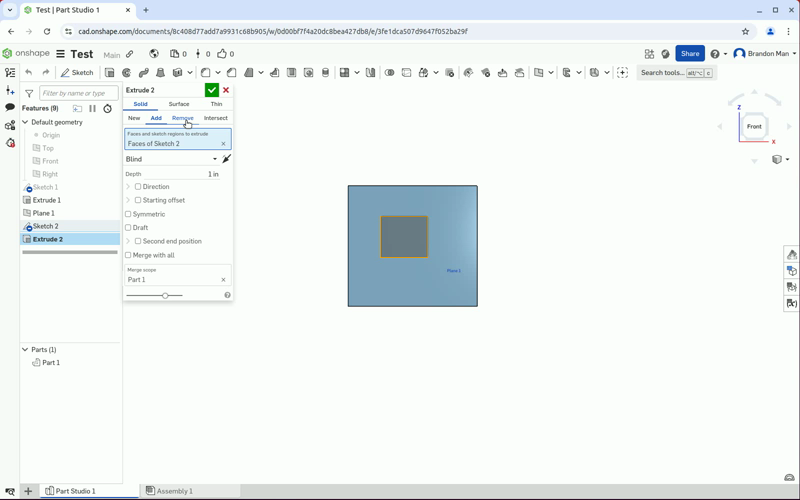
click(186, 120)
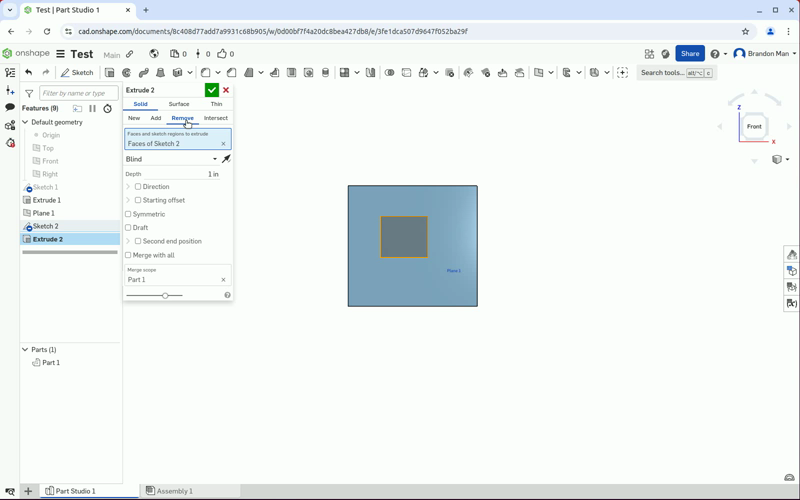
key(tab, 4)
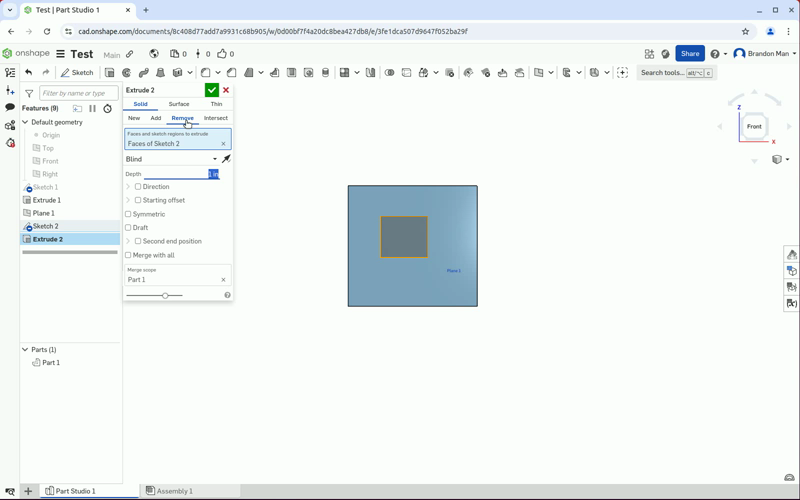
text(4.814)
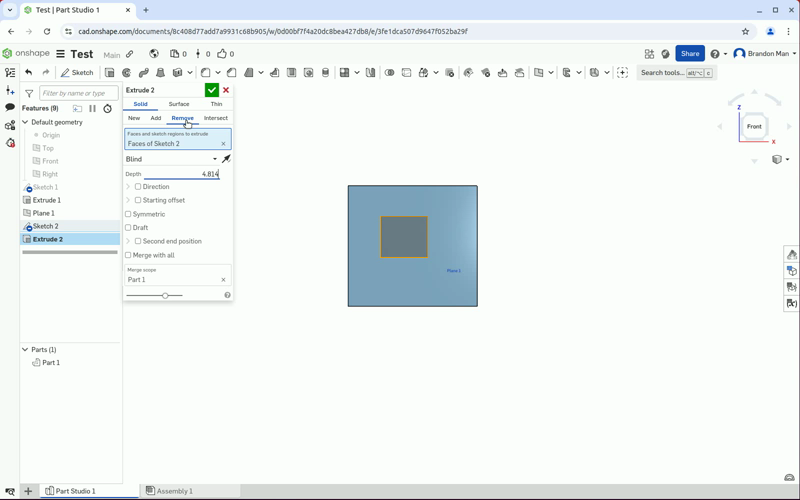
key(tab, 6)
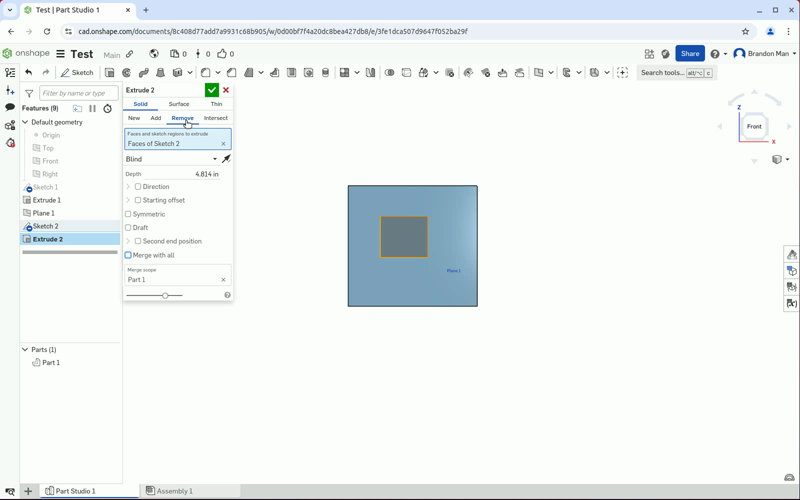
key(space)
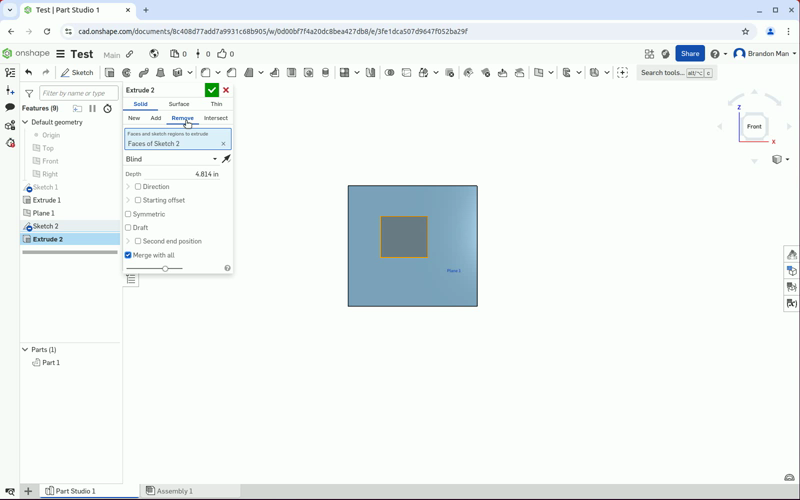
key(enter)
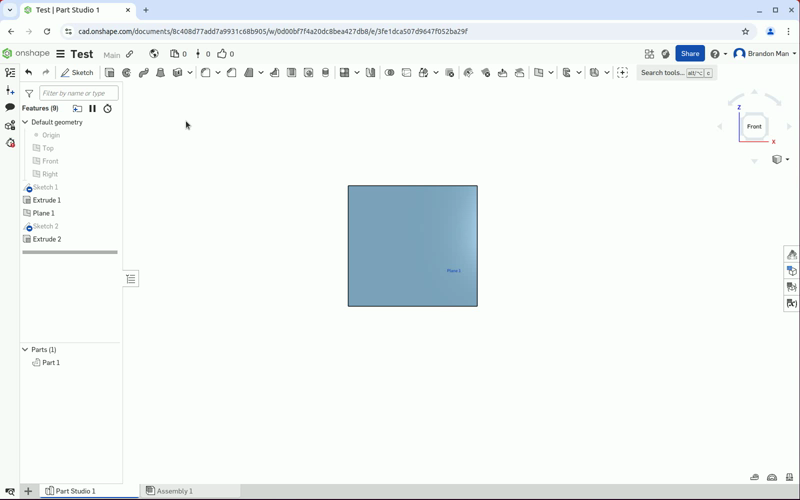
key(shift+h)
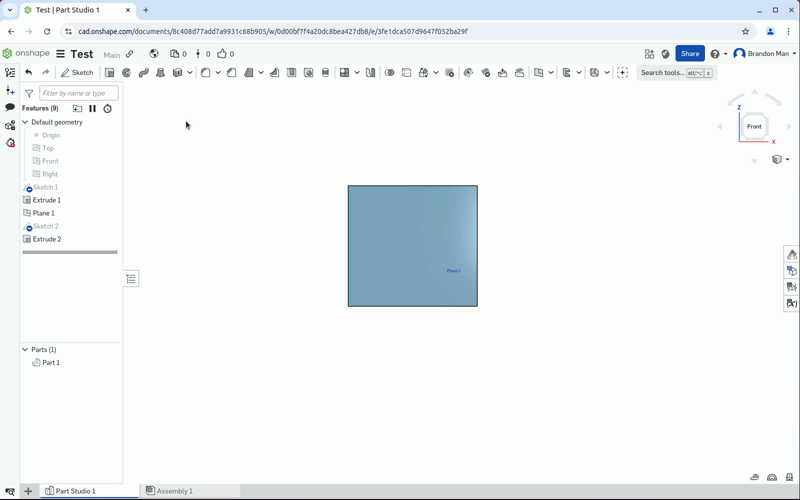
key(shift+h)
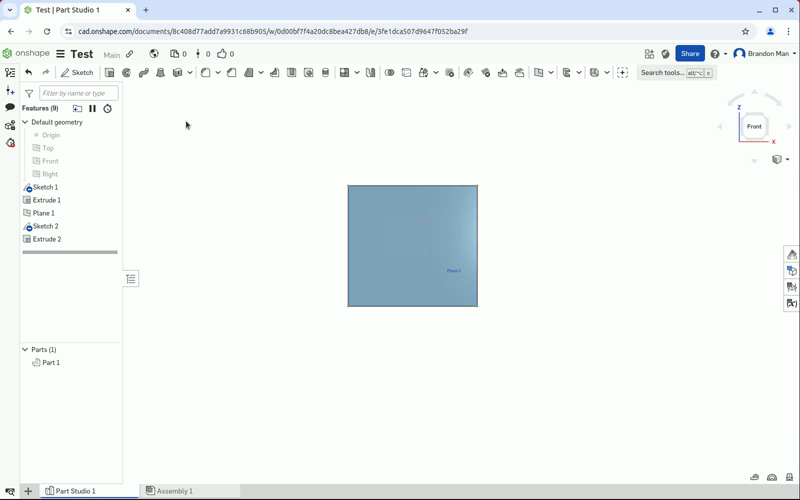
key(shift+7)
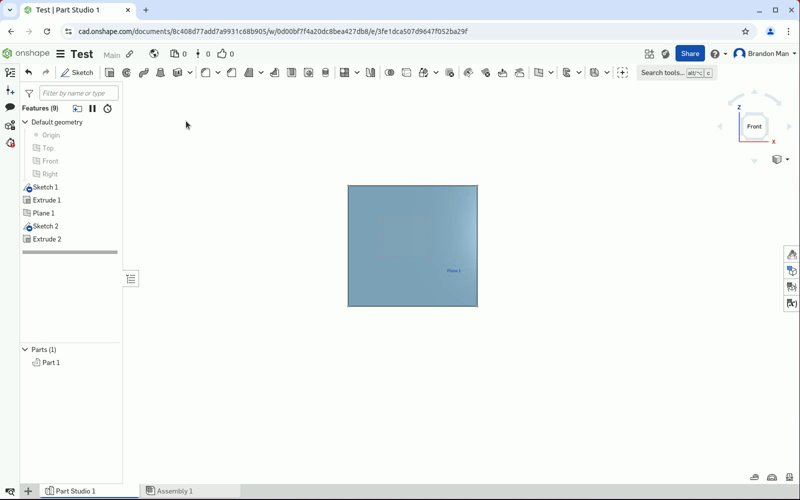
key(left, 2)
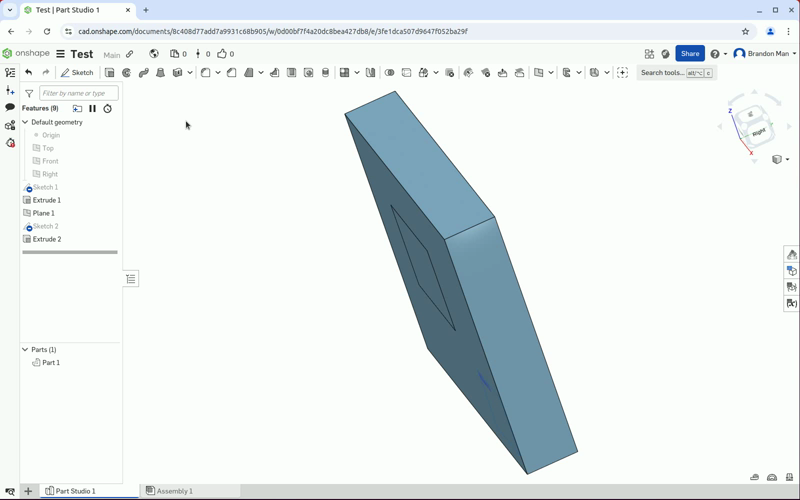
key(down, 2)
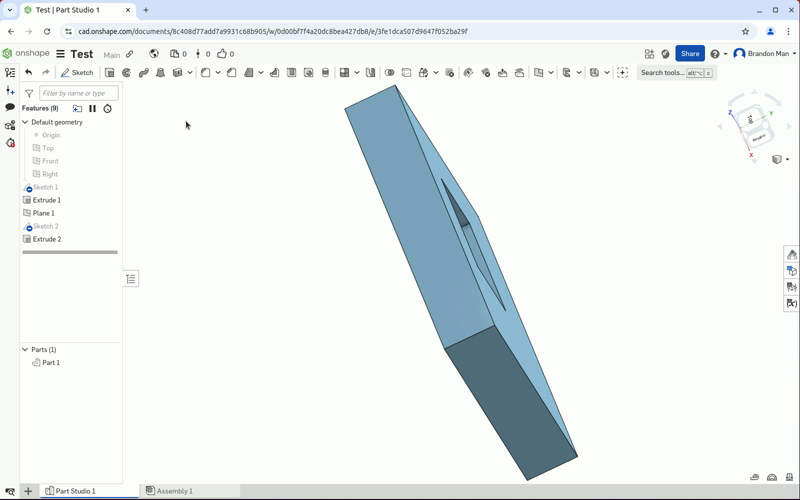
key(up, 2)
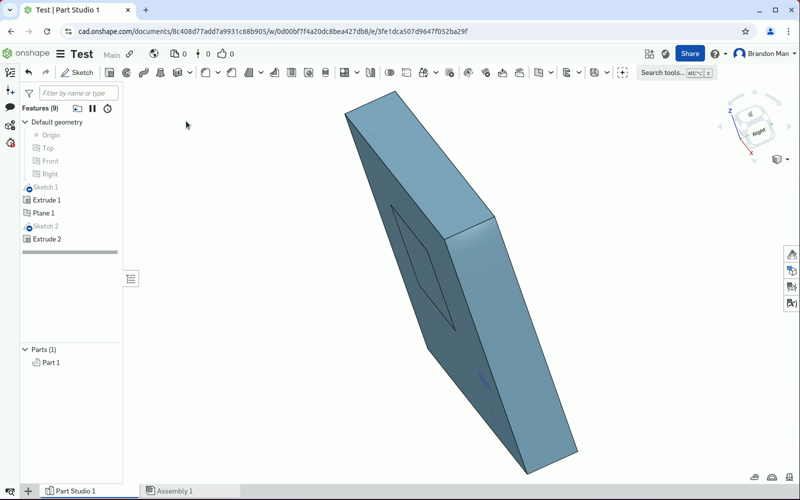
key(right, 2)
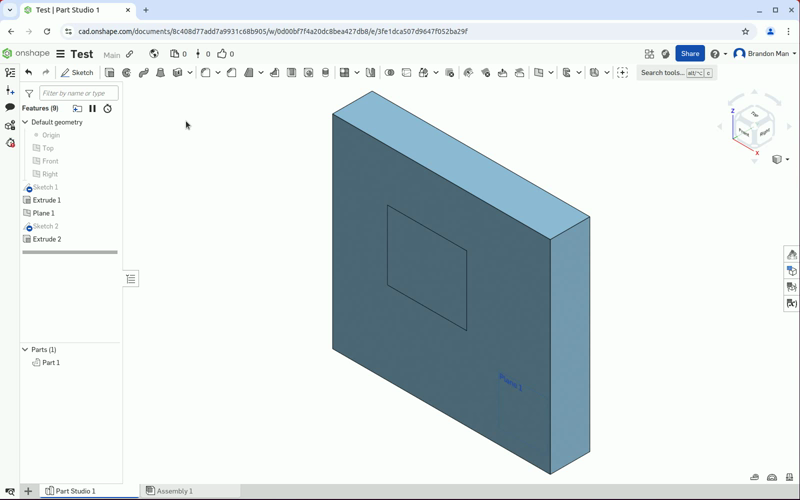
mouse_move(73, 189)
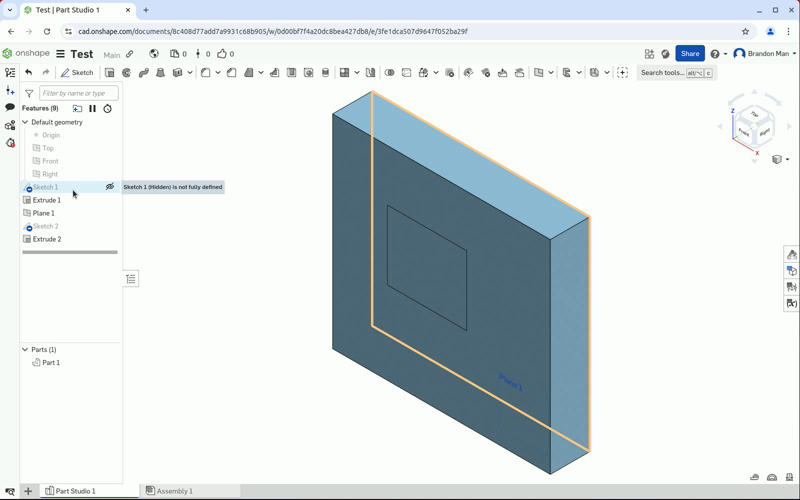
click(73, 189)